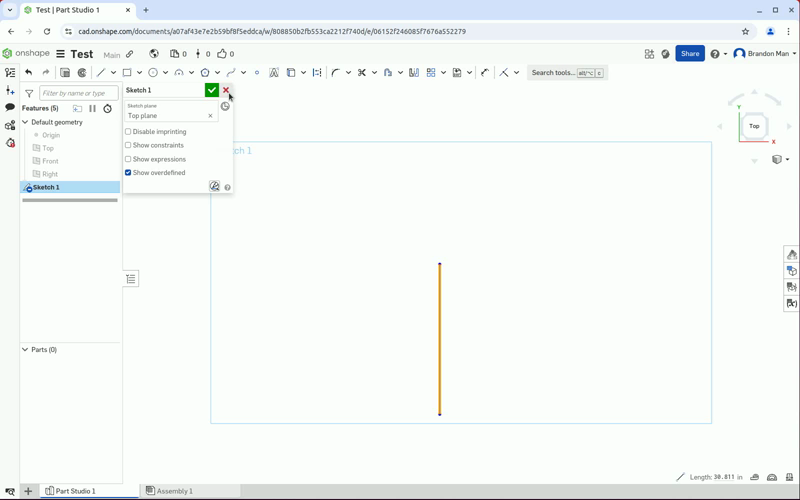
key(shift+h)
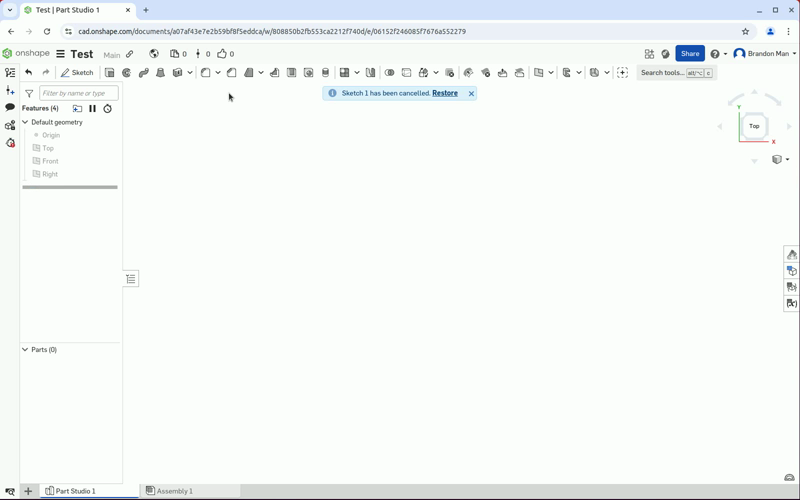
mouse_move(73, 352)
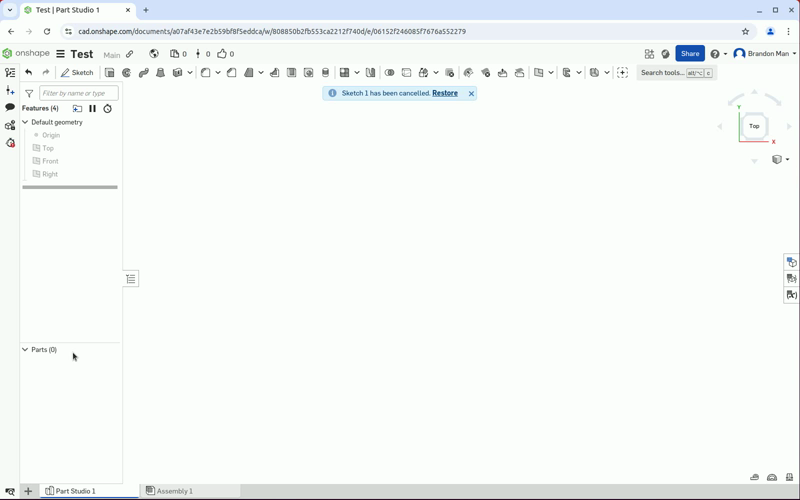
key(y)
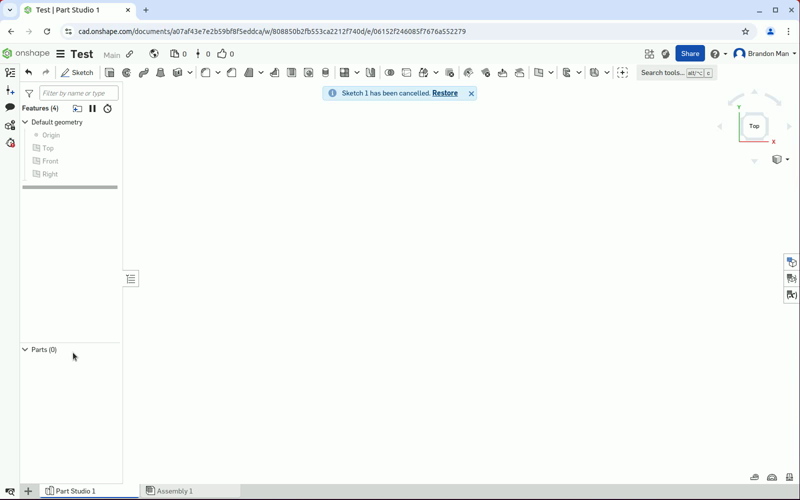
key(shift+p)
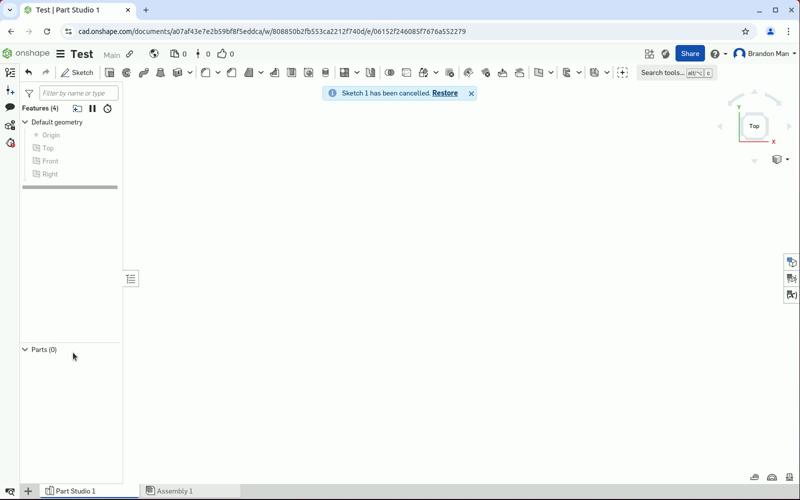
key(space)
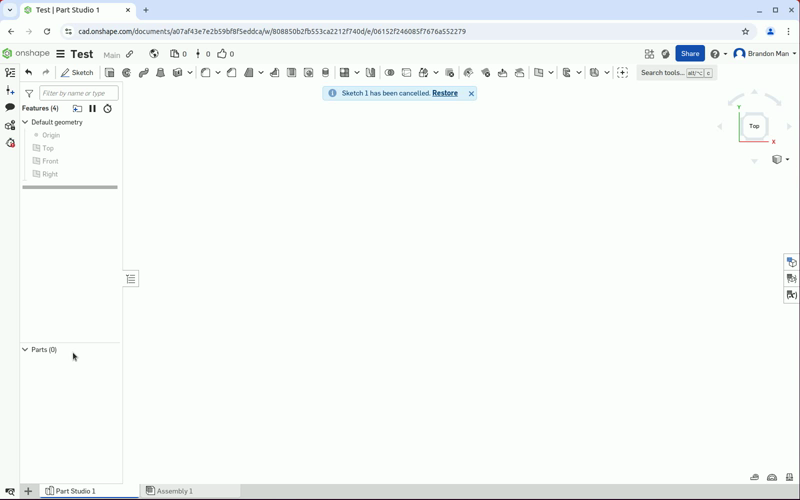
key_down(shift)
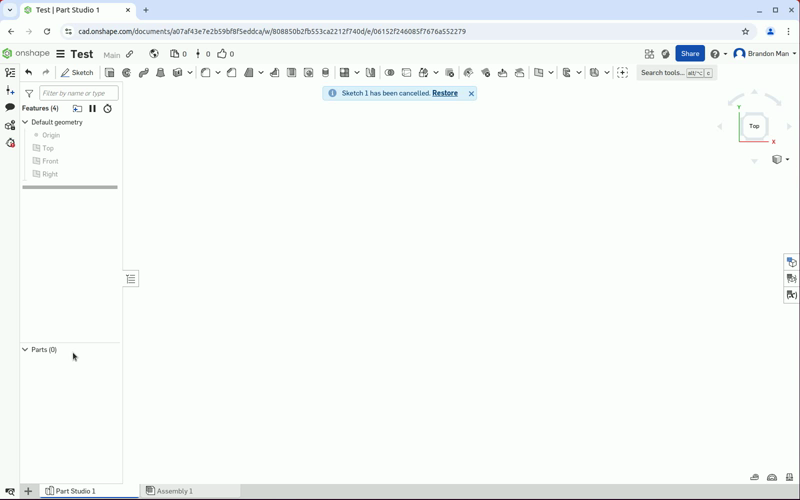
key(up)
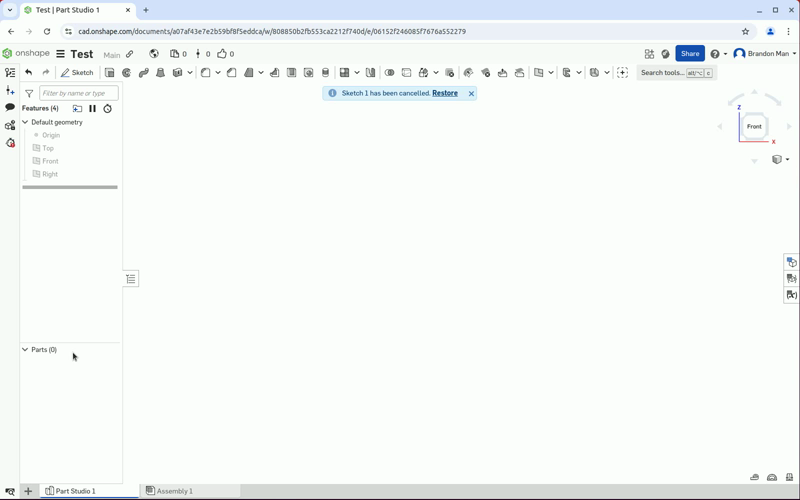
key_up(shift)
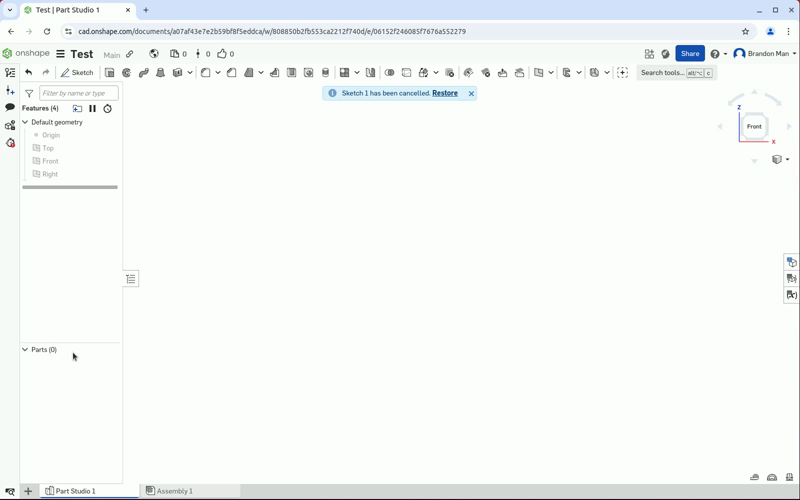
mouse_move(73, 352)
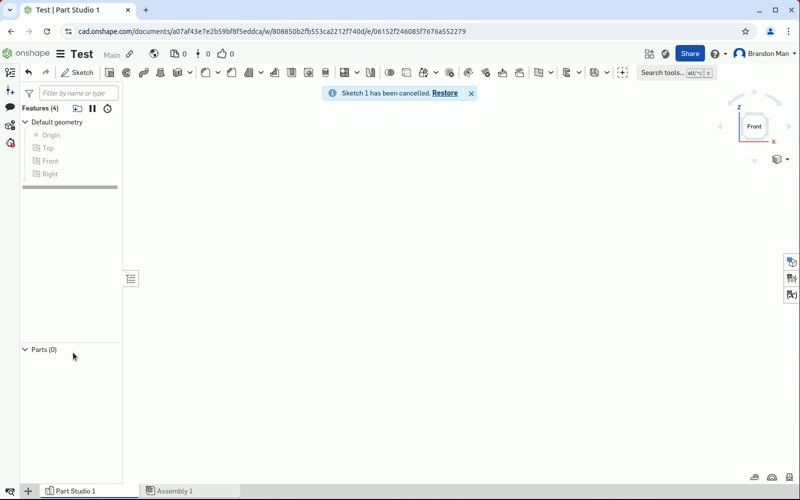
key(shift+y)
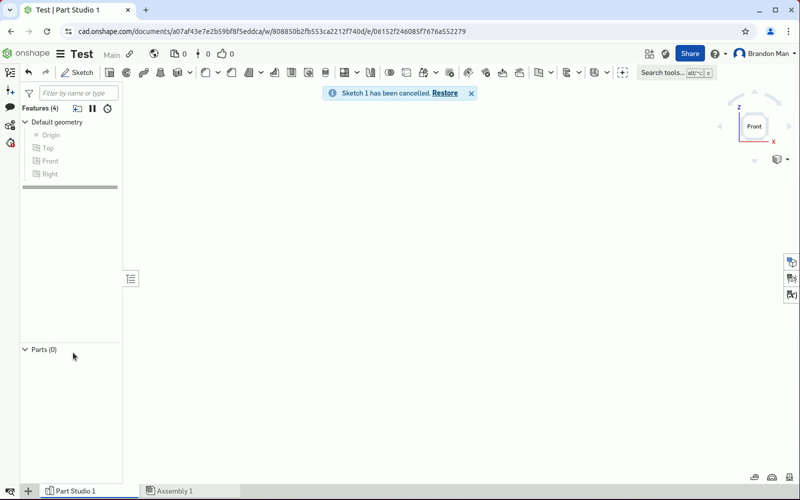
key(shift+s)
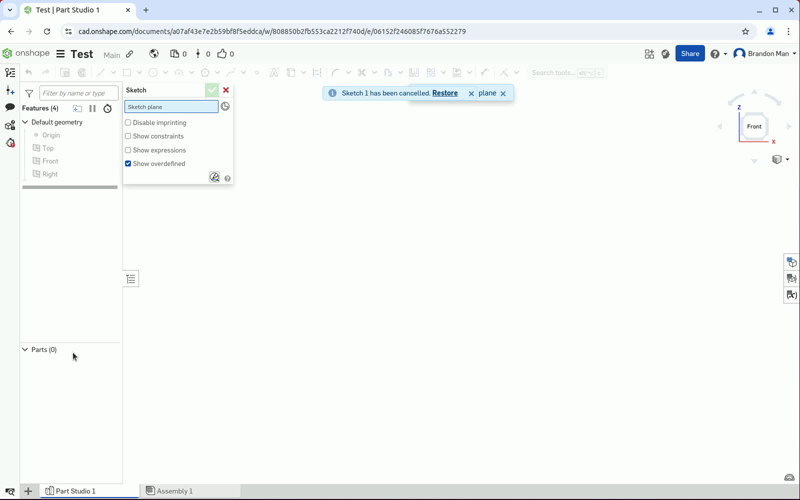
mouse_move(73, 163)
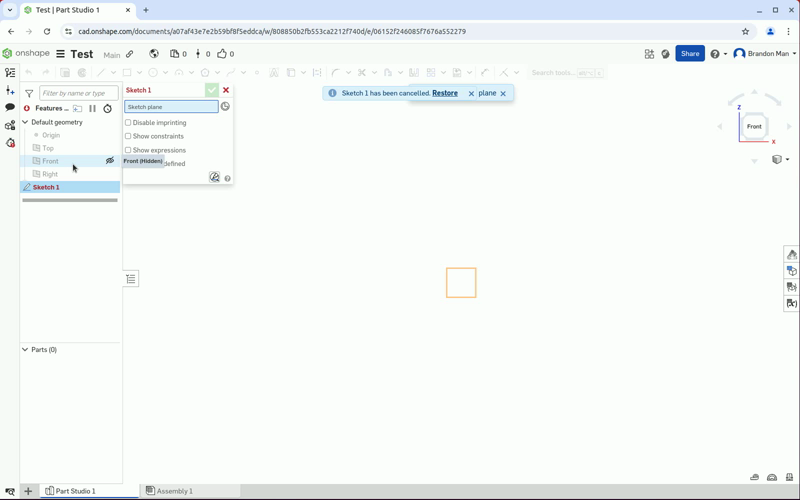
click(73, 163)
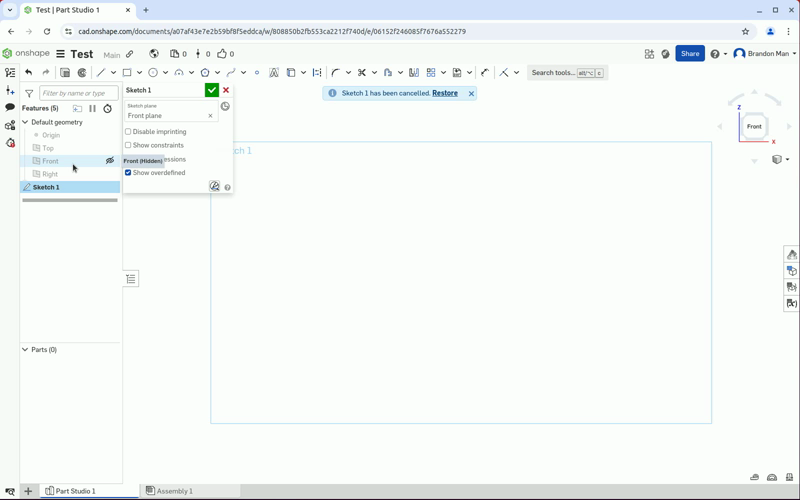
mouse_move(73, 352)
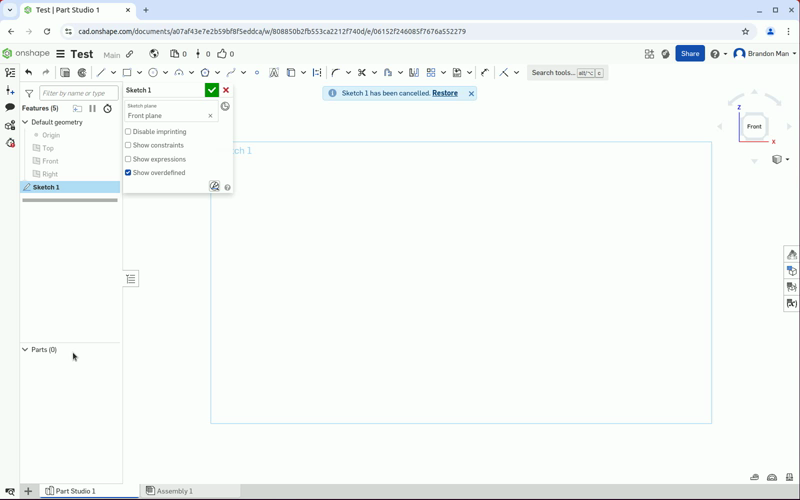
key(y)
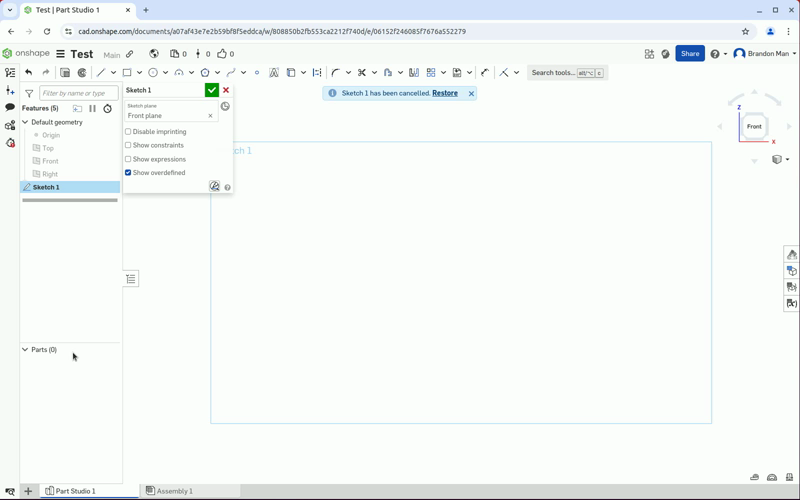
key(l)
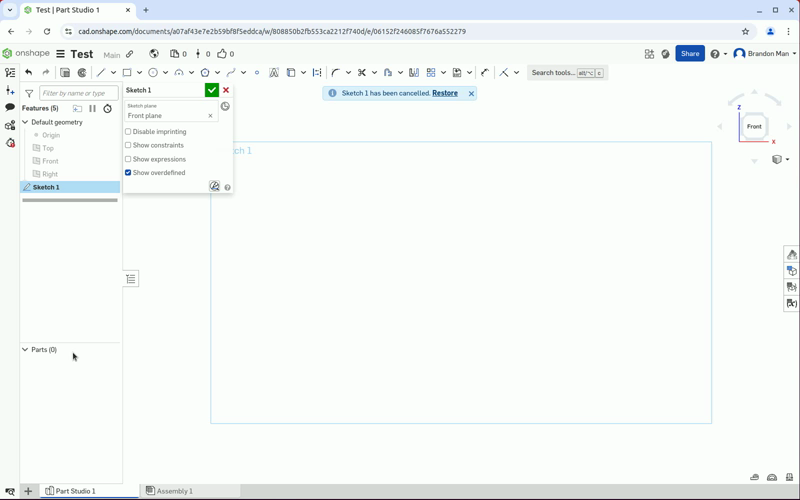
key_down(shift)
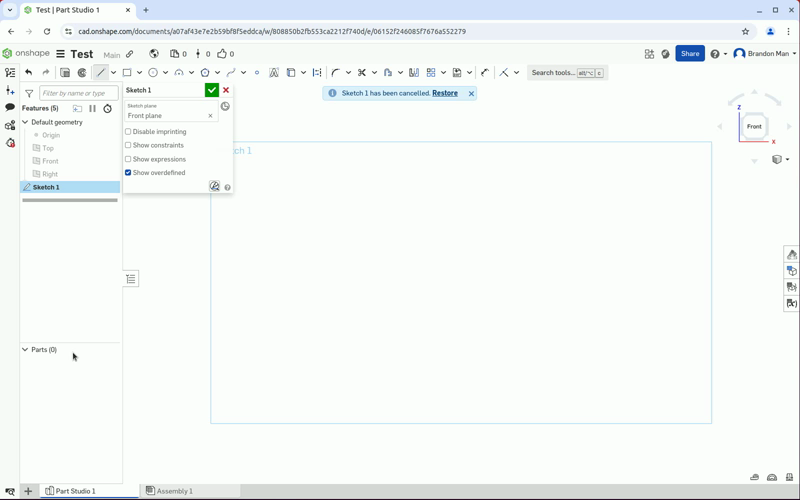
mouse_move(348, 282)
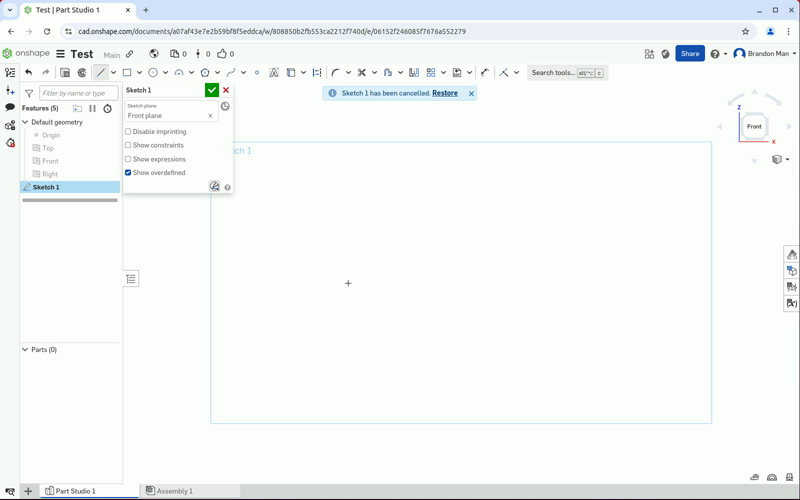
click(348, 282)
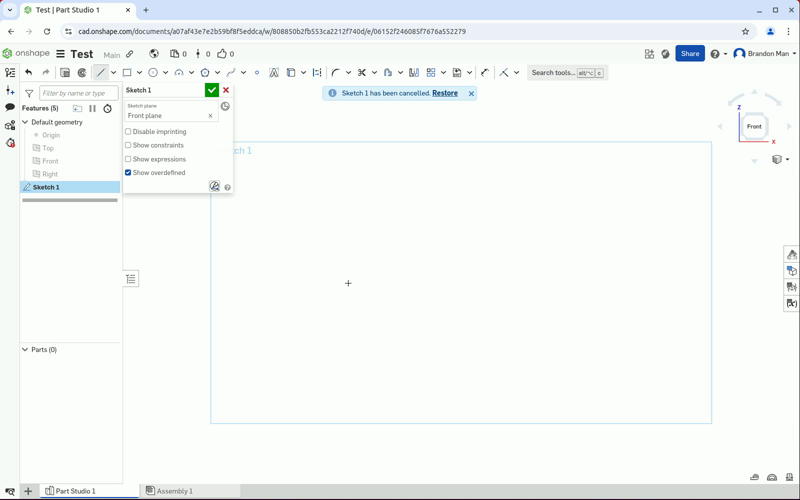
key_up(shift)
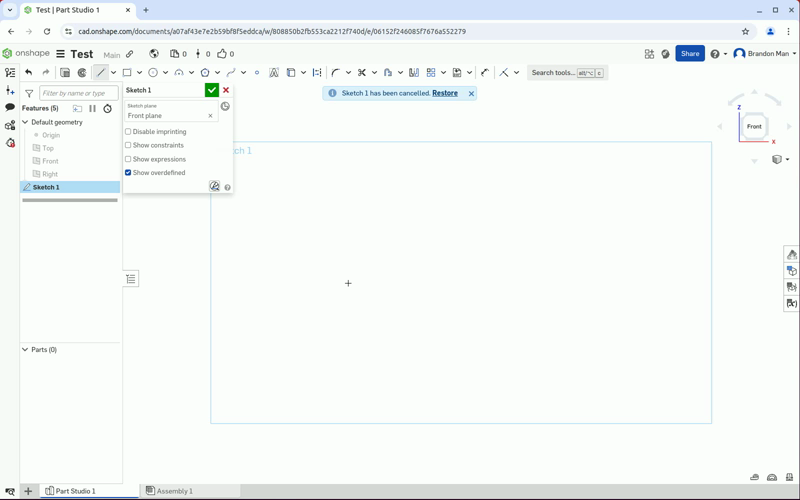
key_down(shift)
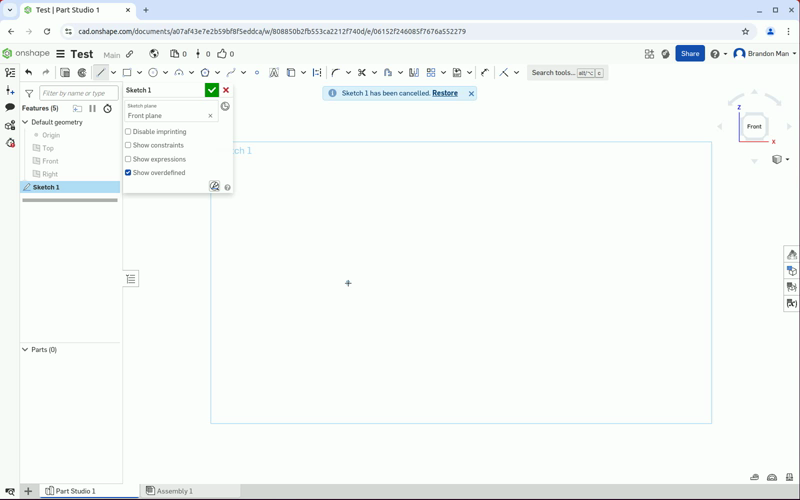
mouse_move(460, 282)
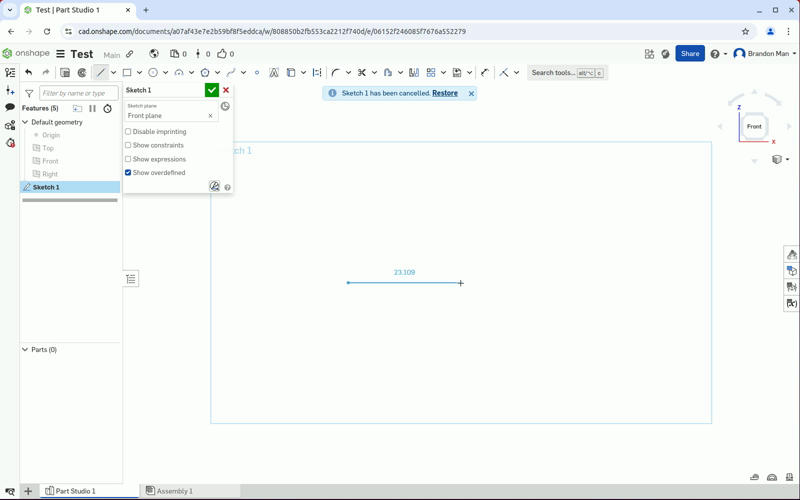
click(460, 282)
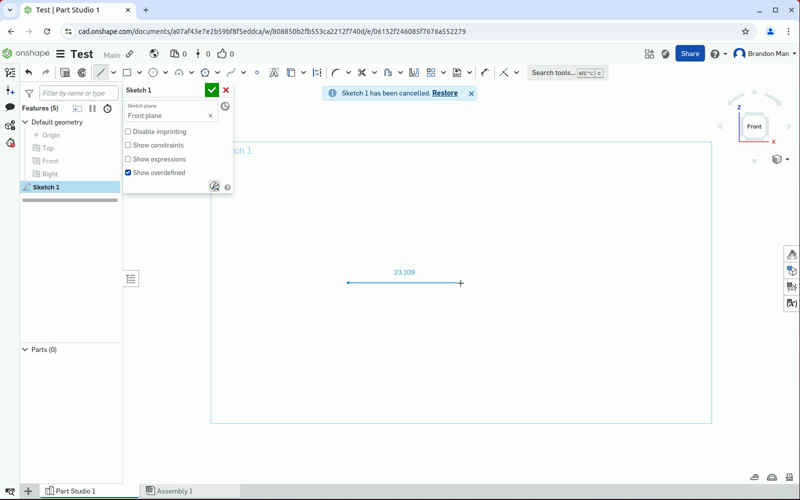
key_up(shift)
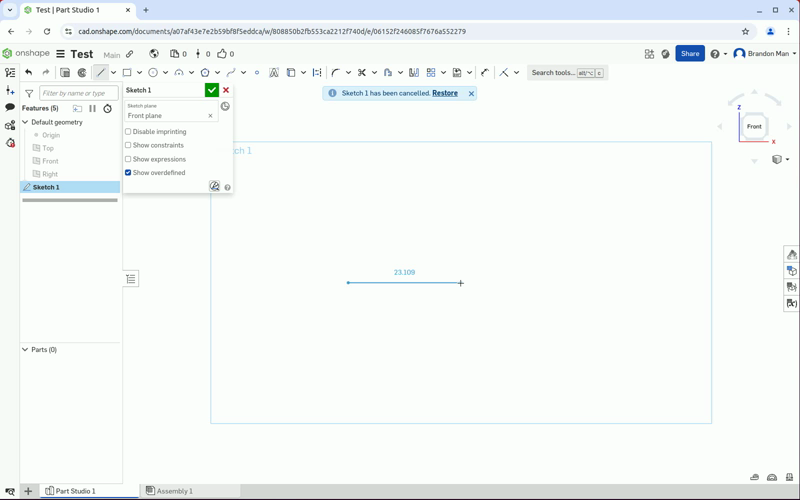
key_down(shift)
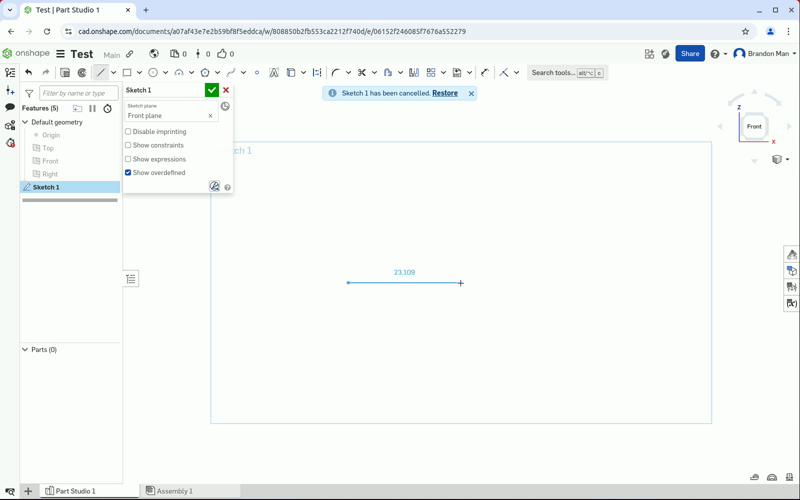
mouse_move(460, 170)
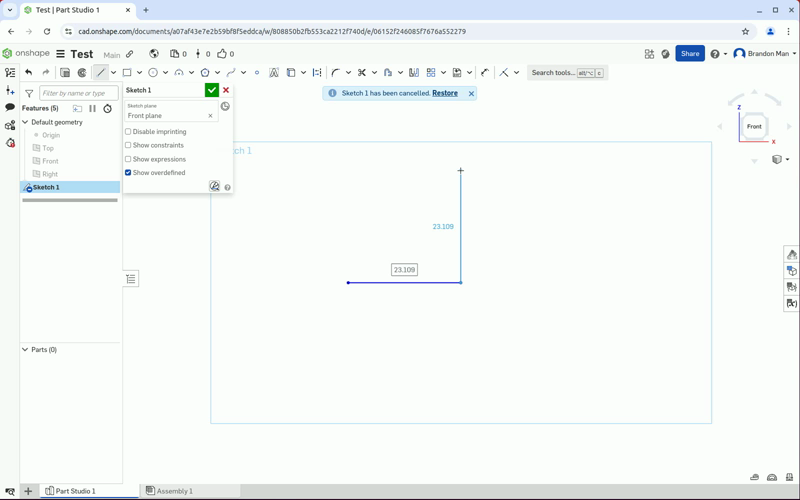
click(460, 170)
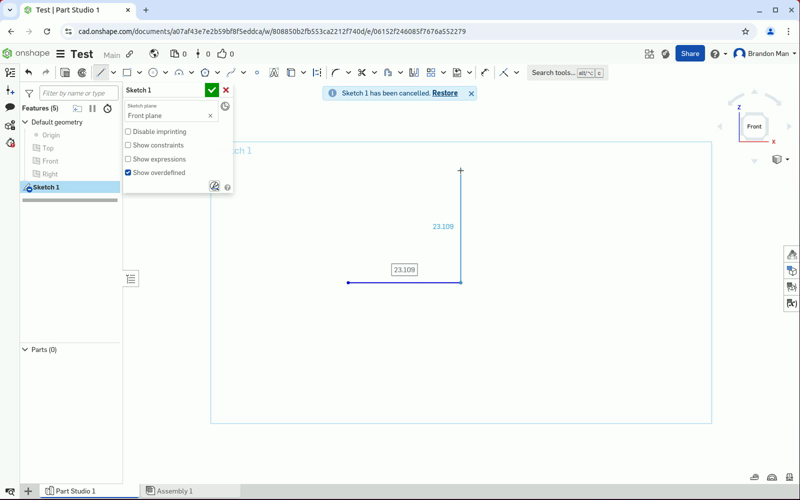
key_up(shift)
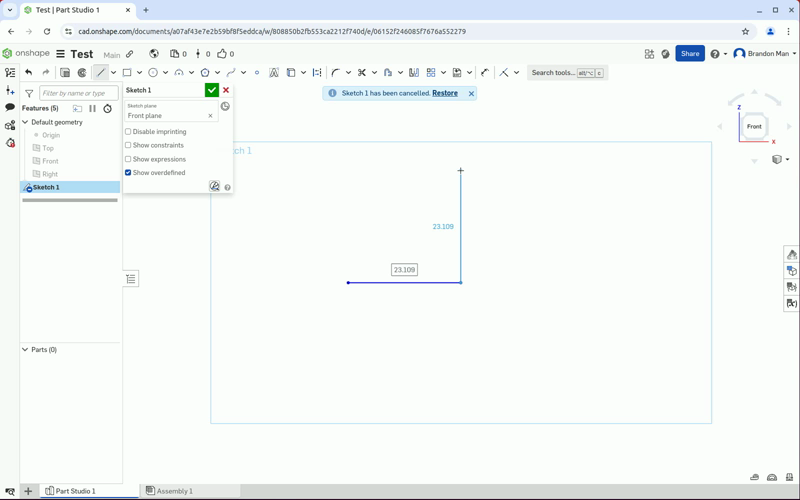
key_down(shift)
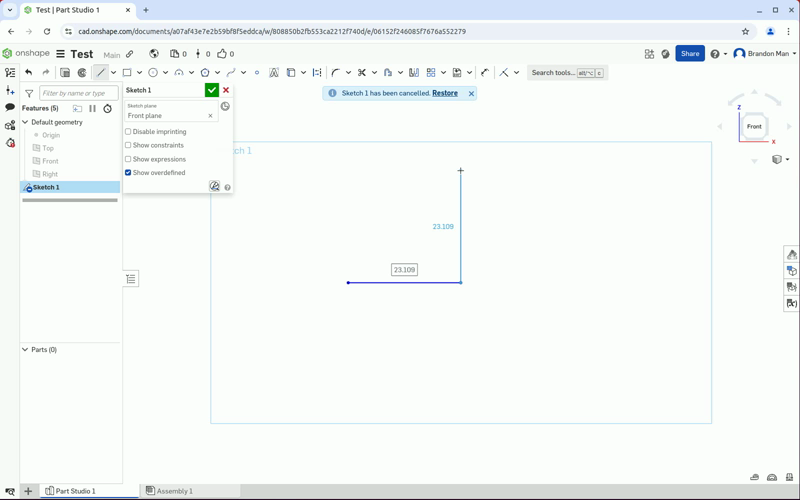
mouse_move(348, 170)
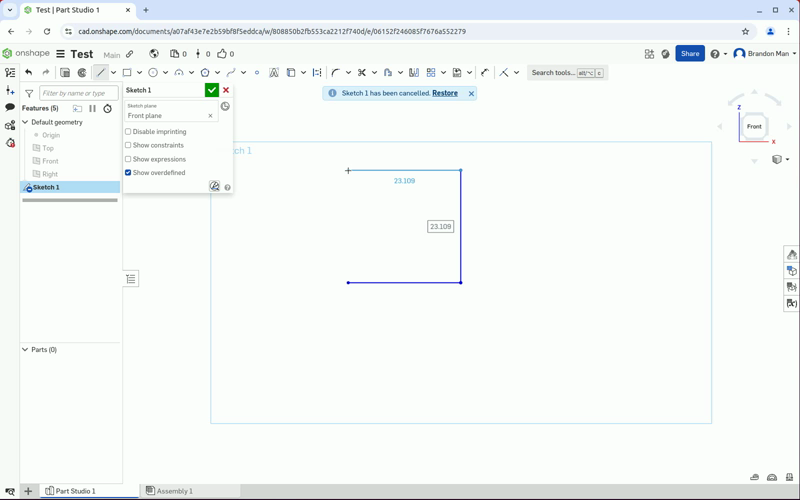
click(348, 170)
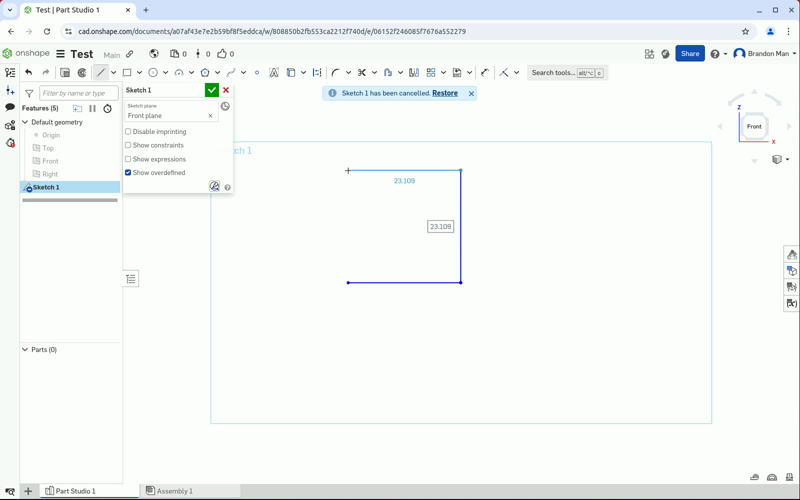
key_up(shift)
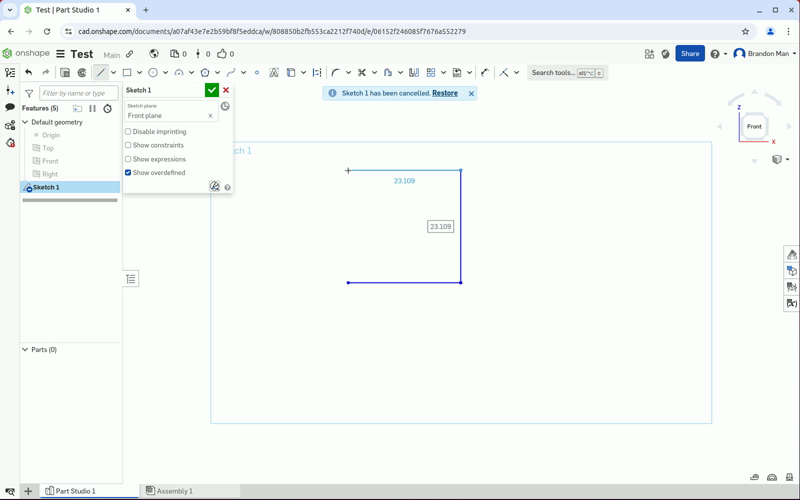
key_down(shift)
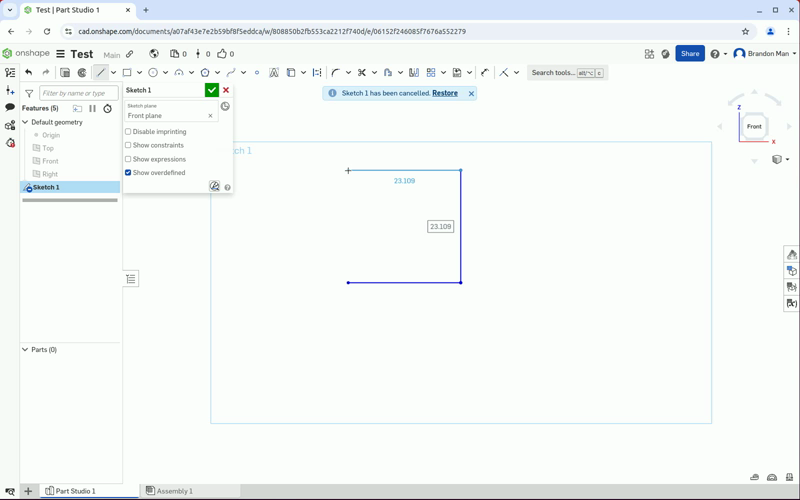
mouse_move(348, 282)
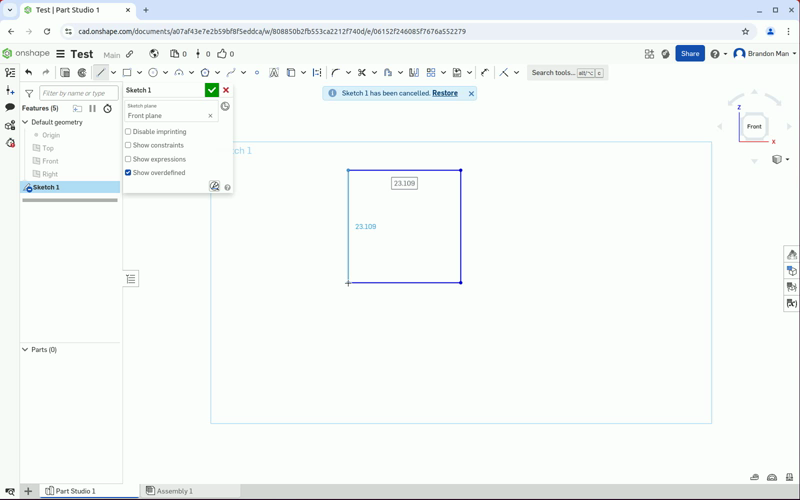
key_up(shift)
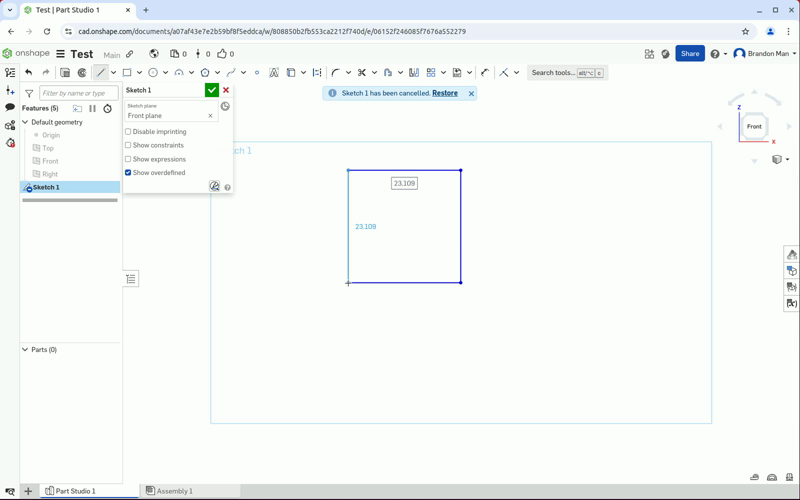
click(348, 282)
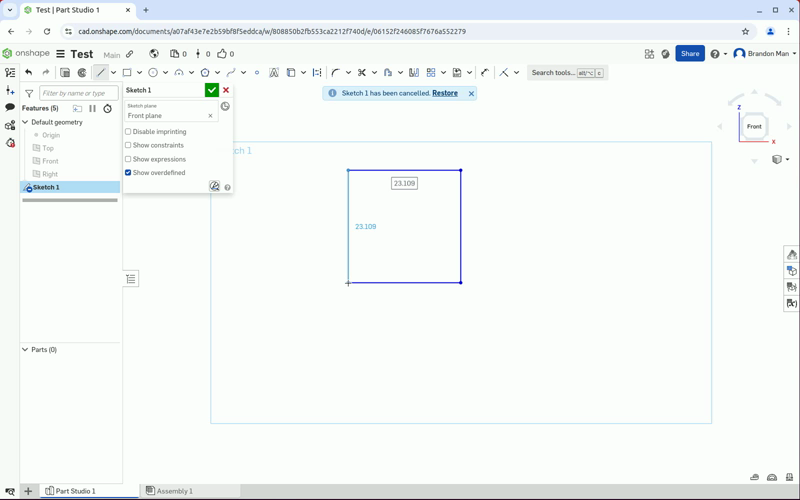
key(esc)
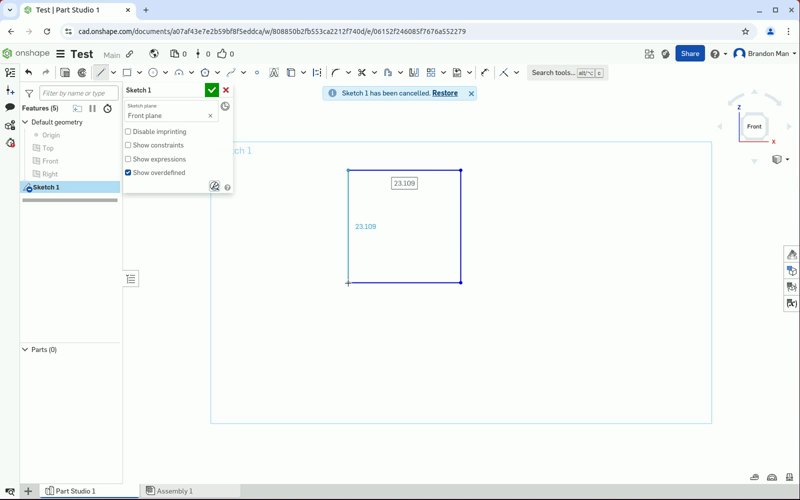
mouse_move(434, 267)
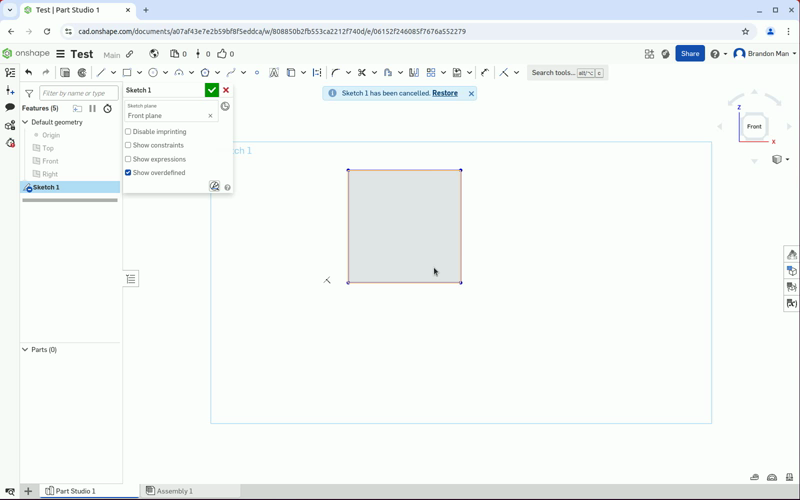
click(434, 267)
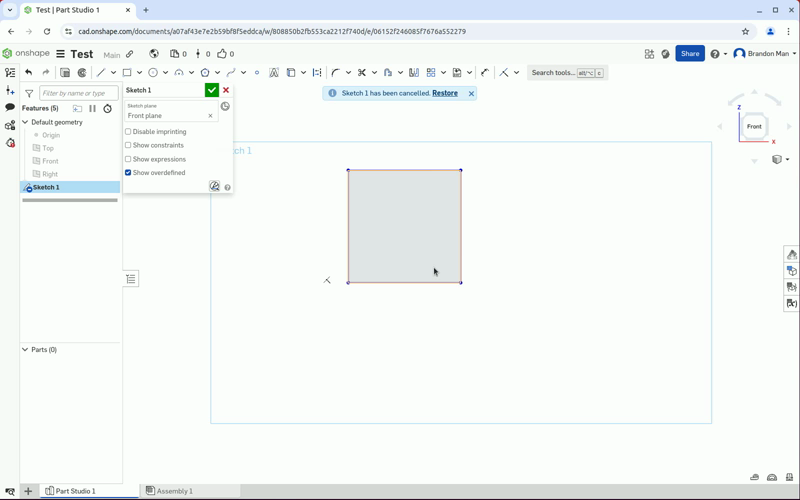
mouse_move(73, 352)
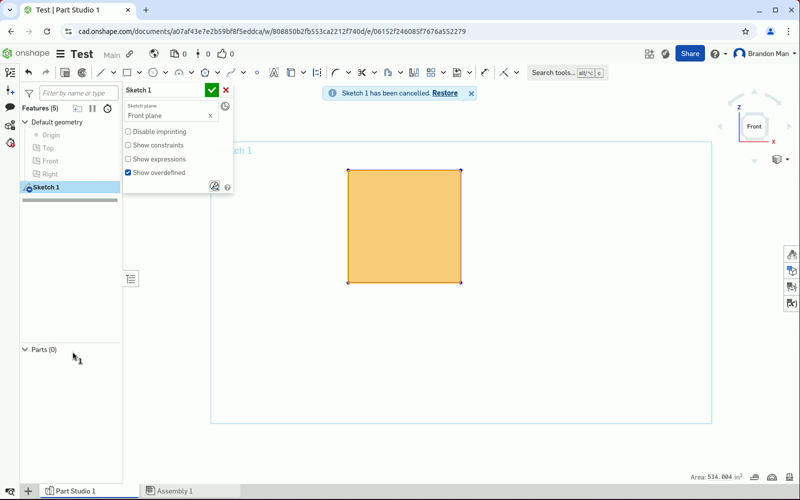
key(shift+y)
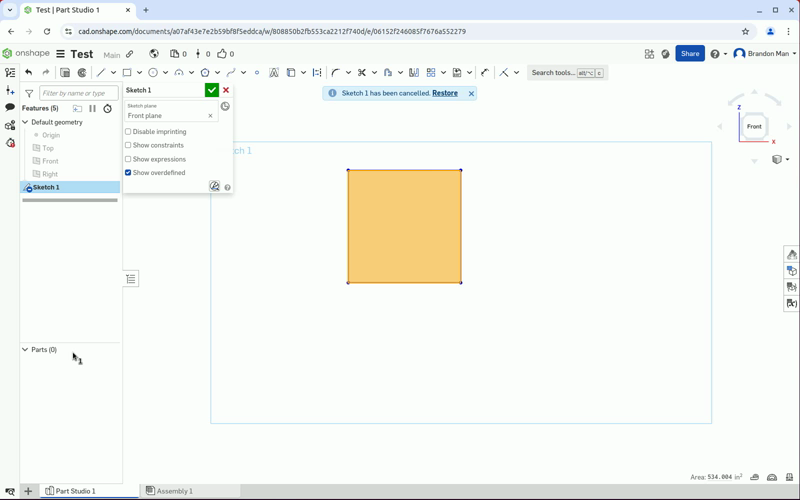
key(shift+e)
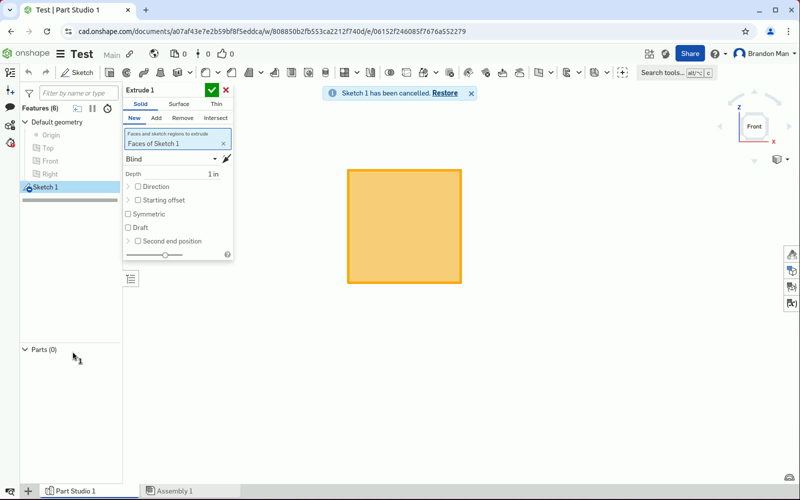
mouse_move(143, 106)
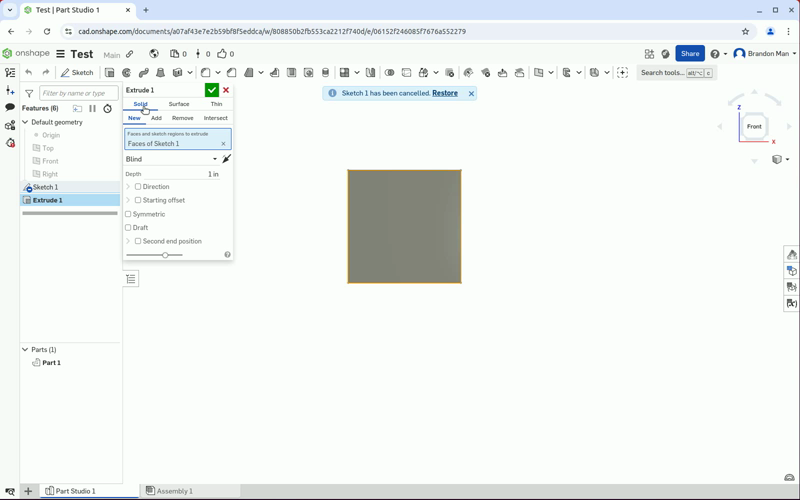
click(143, 106)
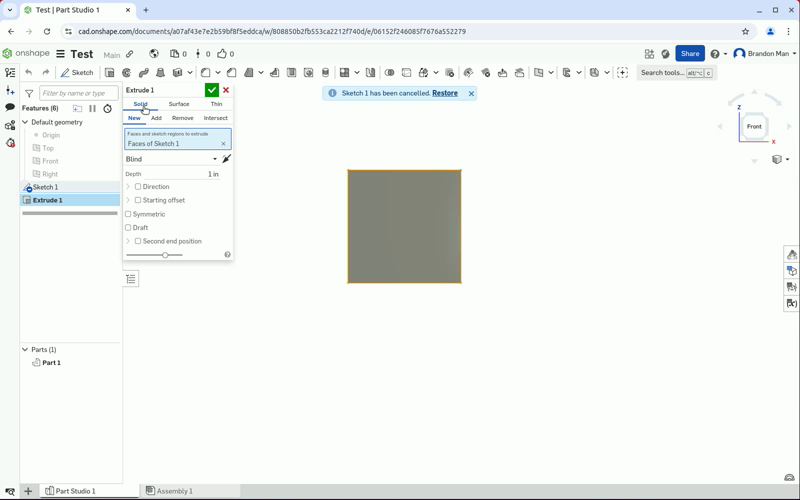
mouse_move(137, 120)
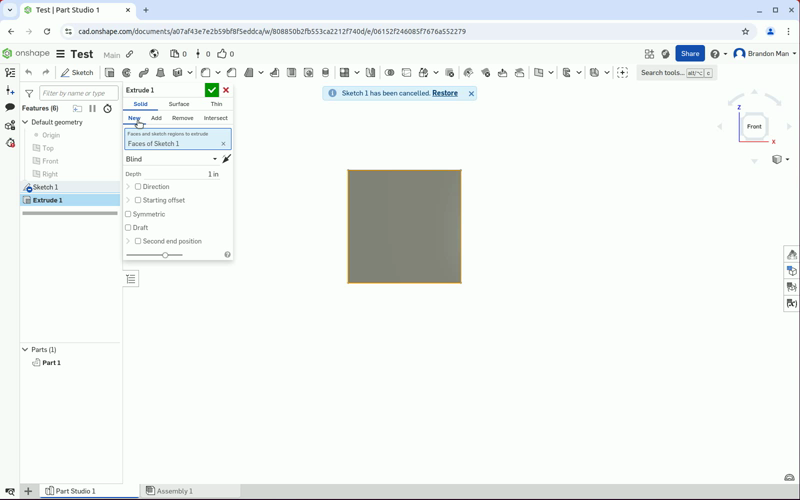
click(137, 120)
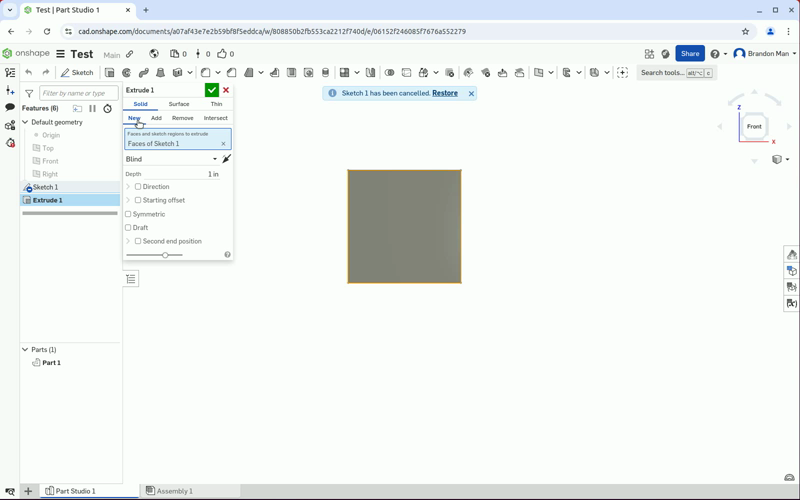
key(tab, 4)
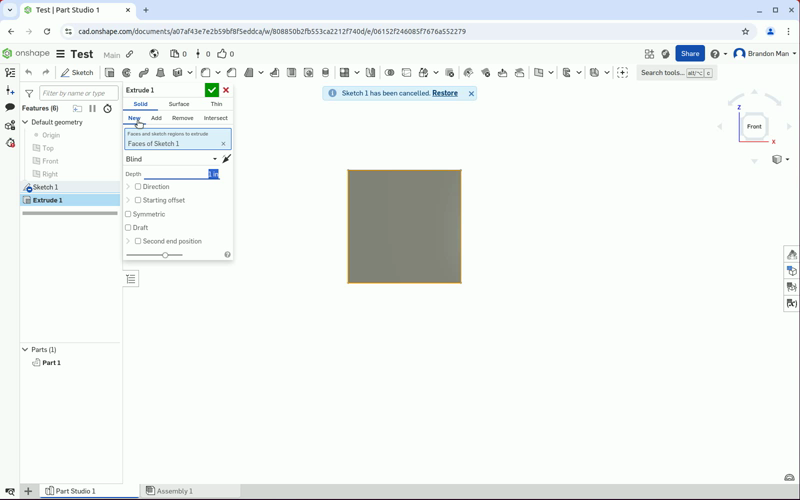
text(23.108)
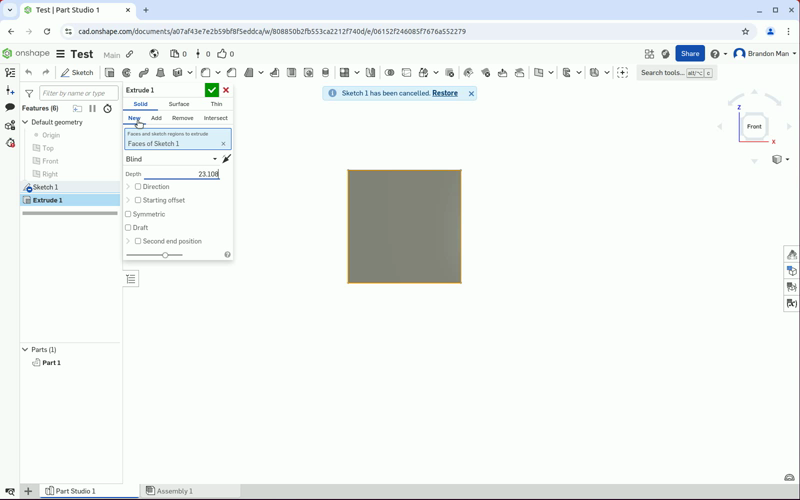
key(enter)
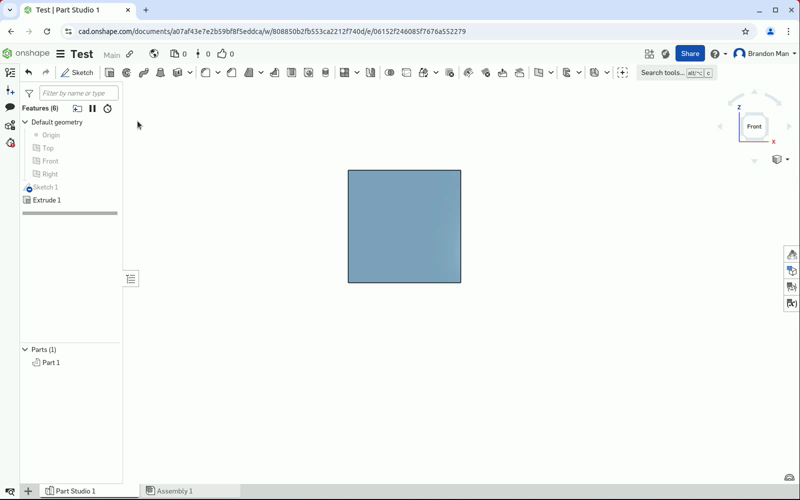
key(shift+h)
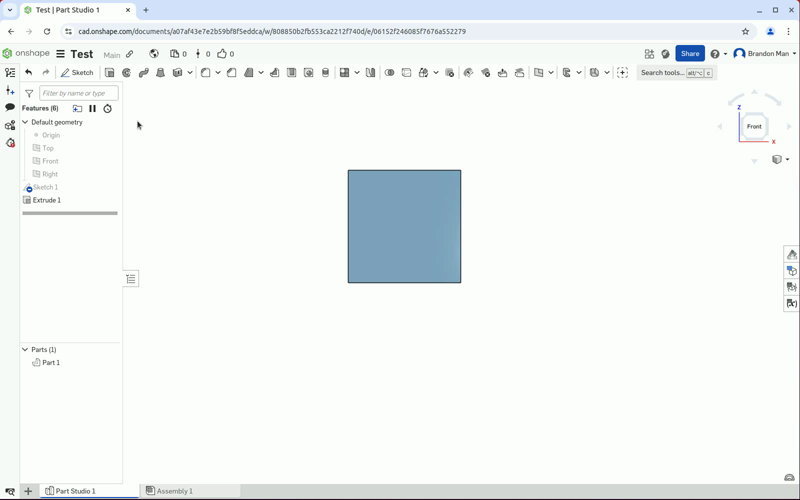
key(shift+h)
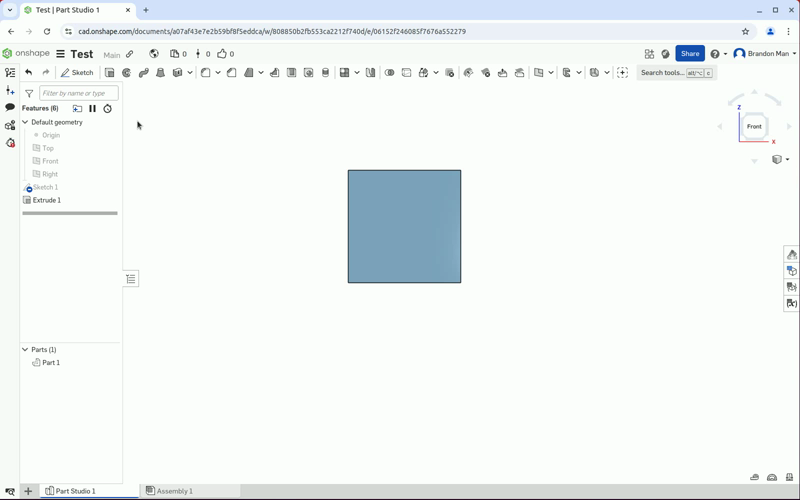
mouse_move(73, 189)
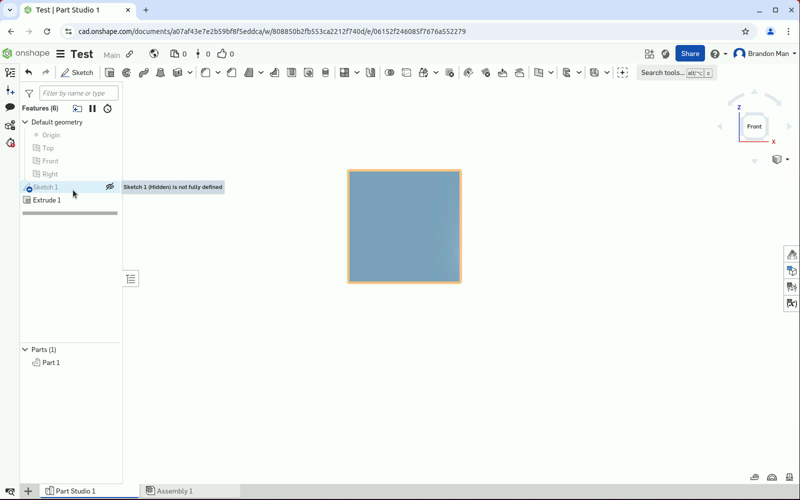
click(73, 189)
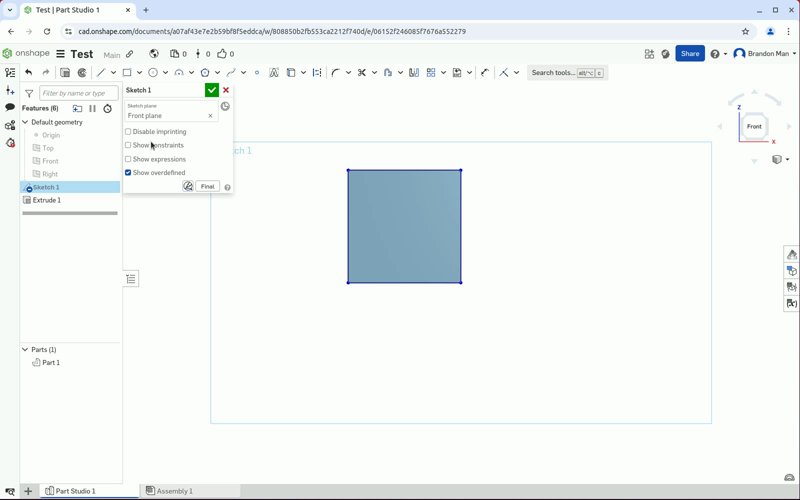
mouse_move(229, 92)
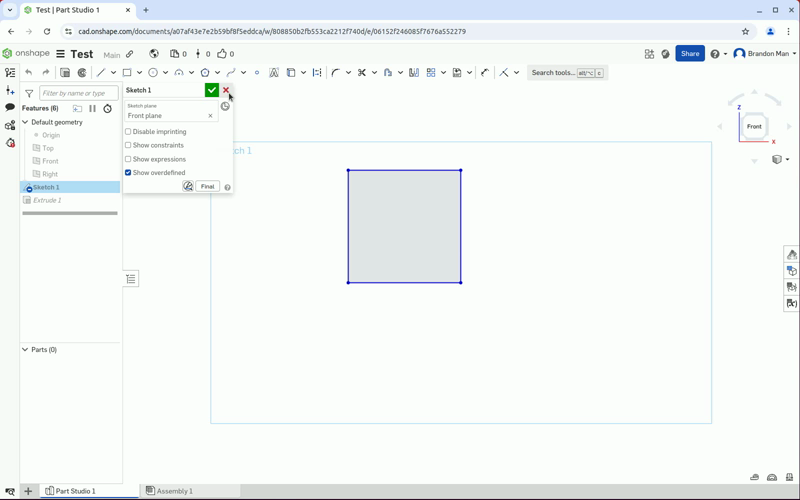
click(229, 92)
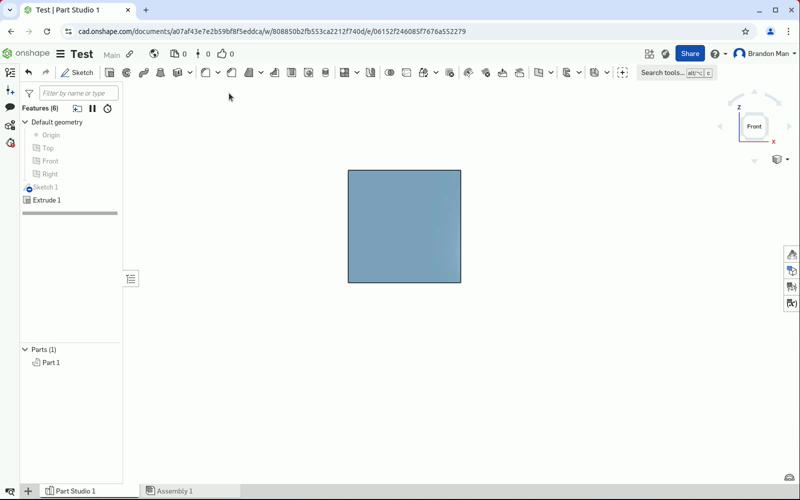
mouse_move(541, 75)
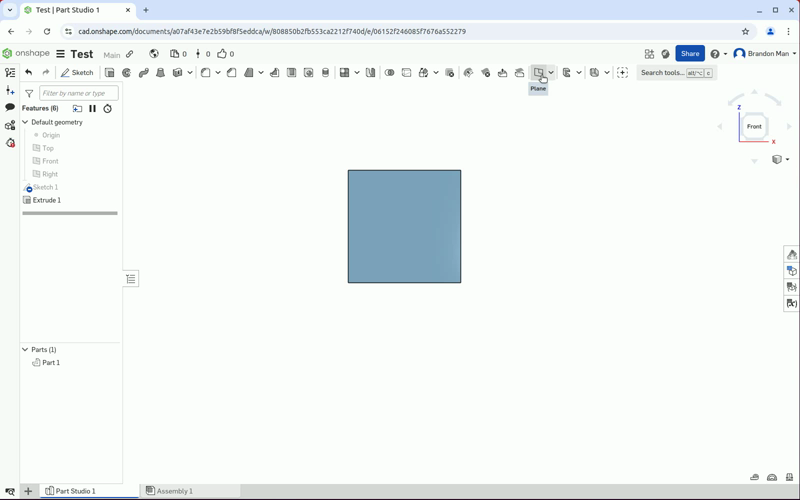
click(541, 75)
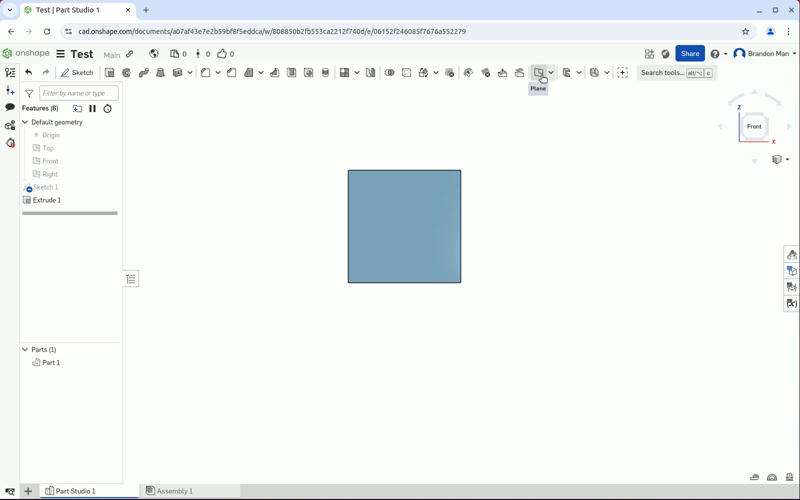
mouse_move(73, 163)
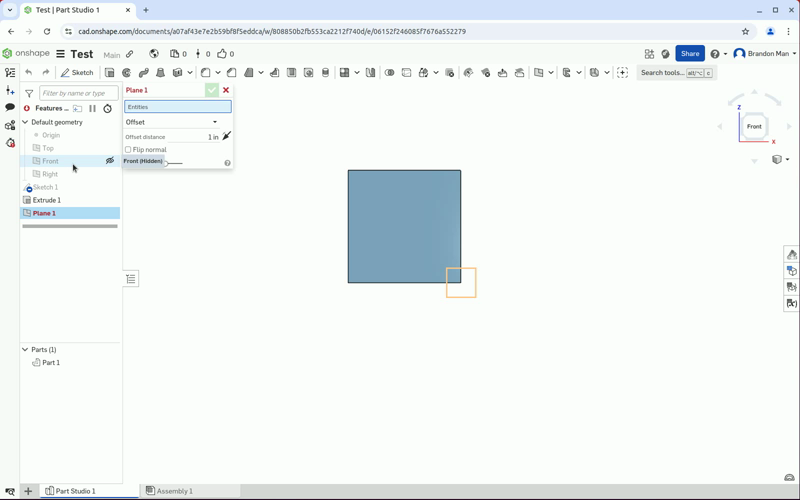
click(73, 163)
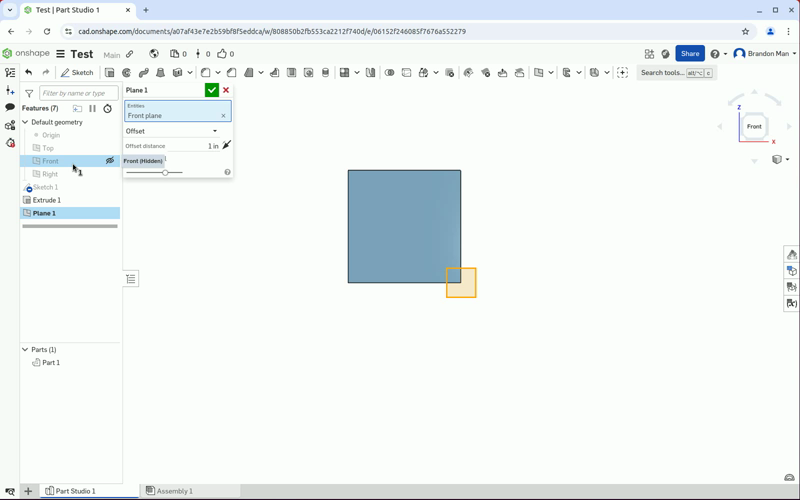
key(tab, 2)
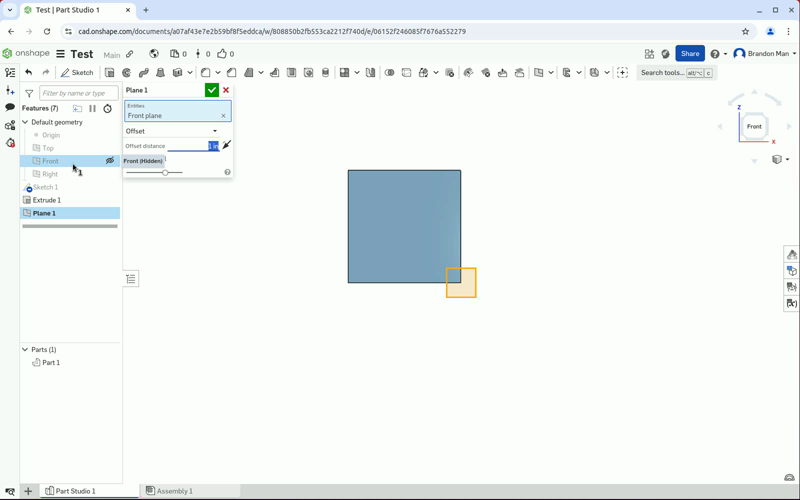
text(23.108)
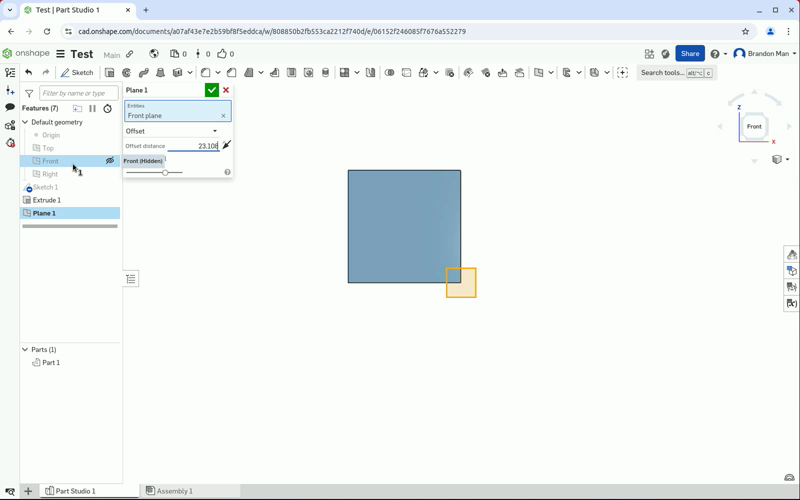
key(enter, 2)
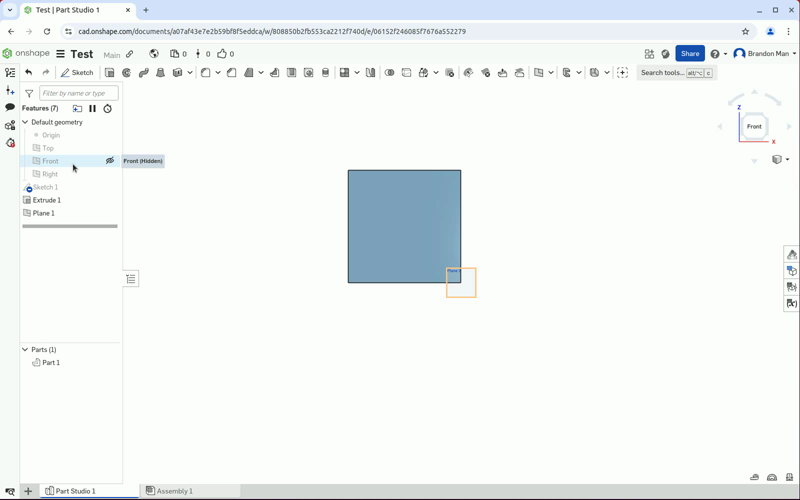
key(shift+s)
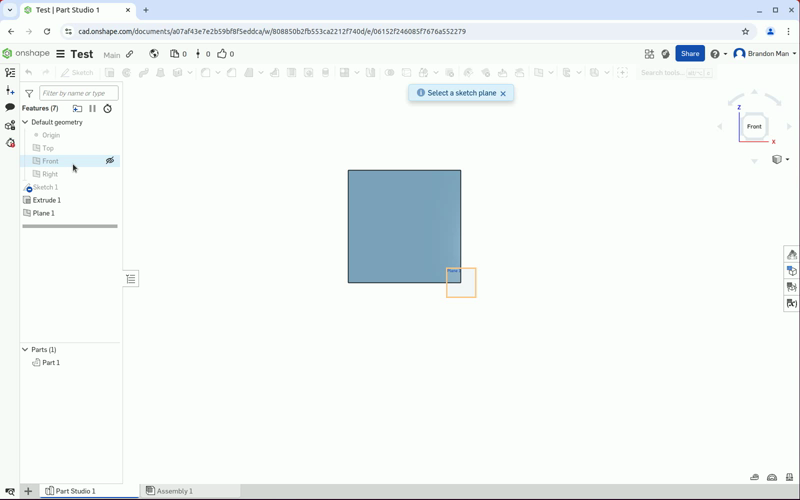
mouse_move(73, 215)
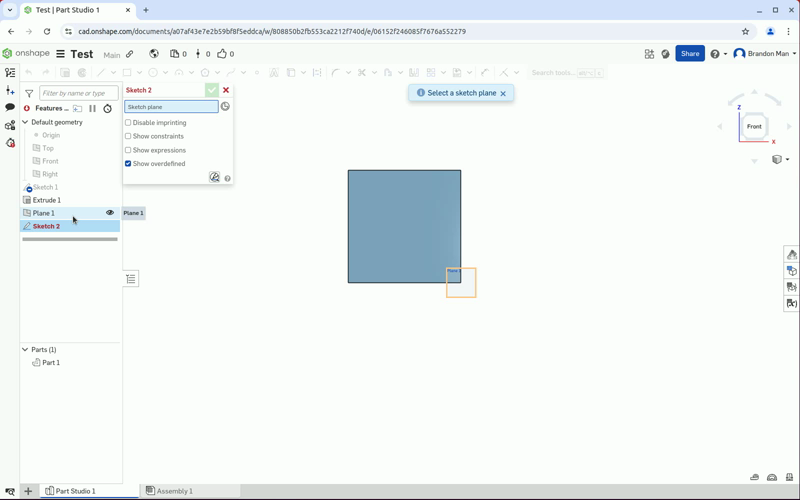
click(73, 215)
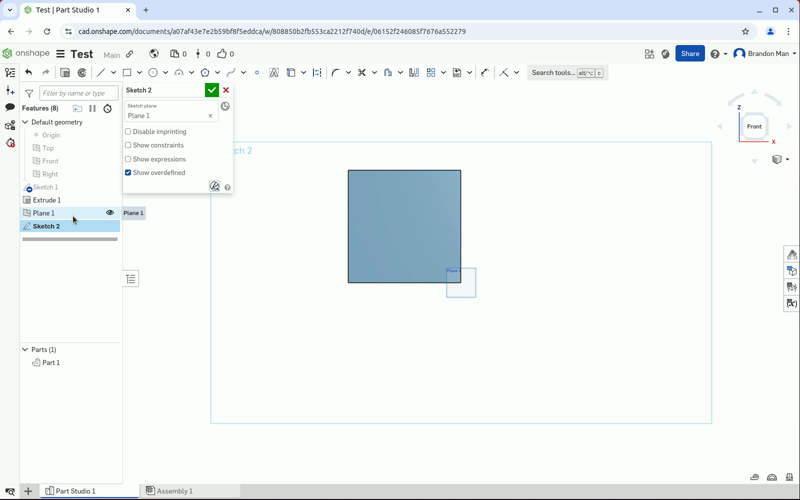
mouse_move(73, 352)
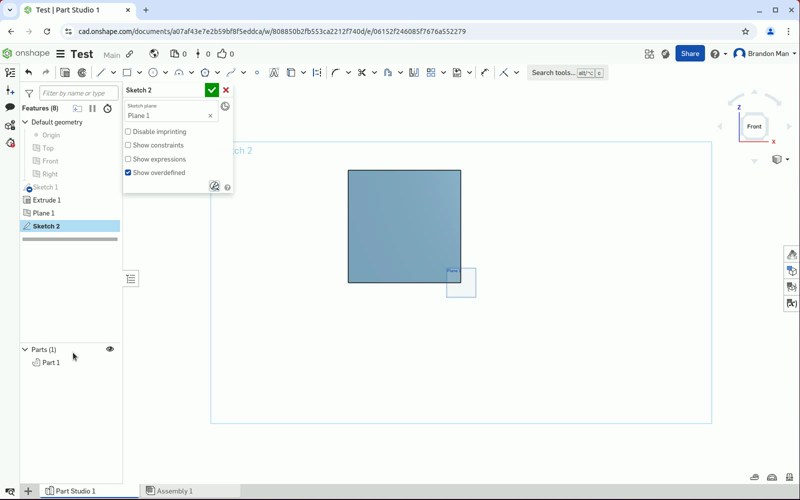
key(y)
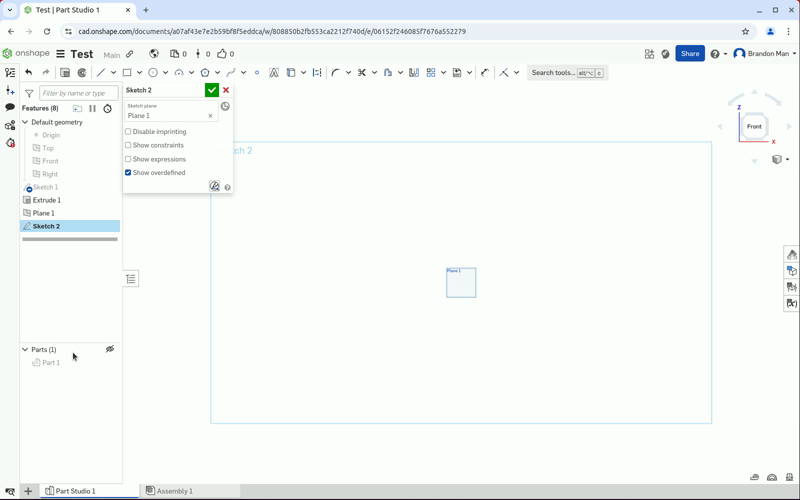
key(l)
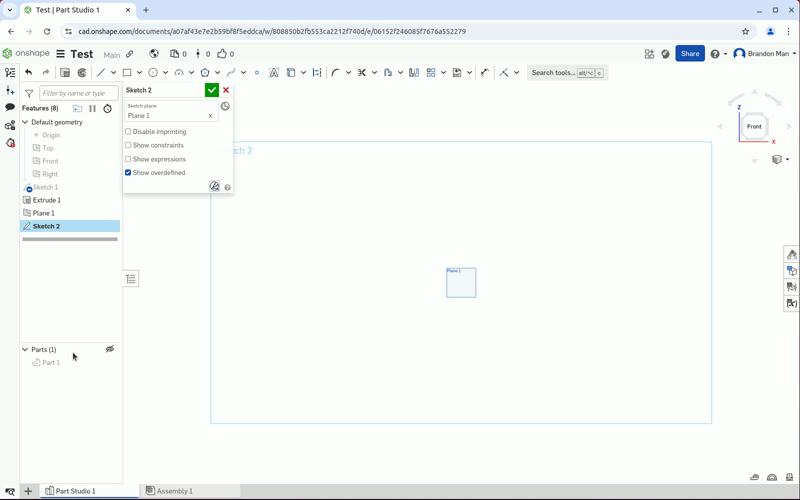
key_down(shift)
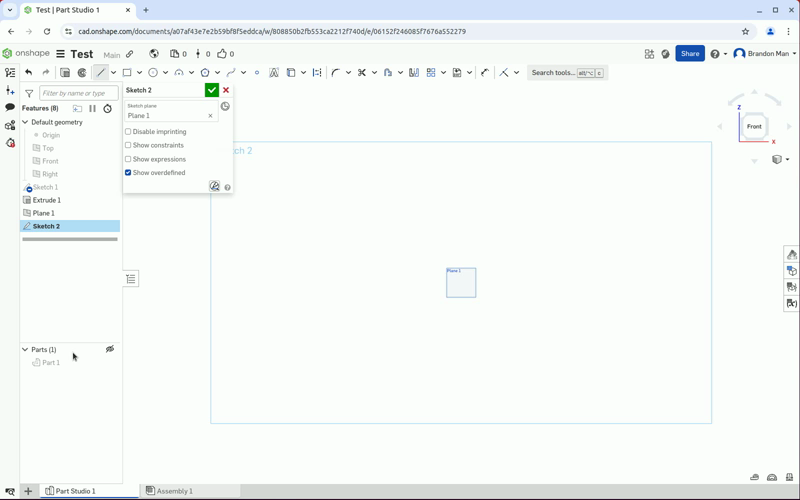
mouse_move(348, 226)
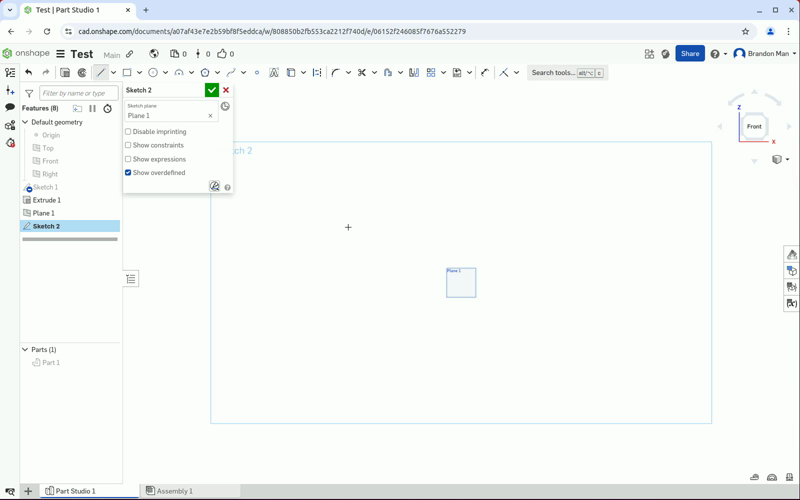
click(348, 226)
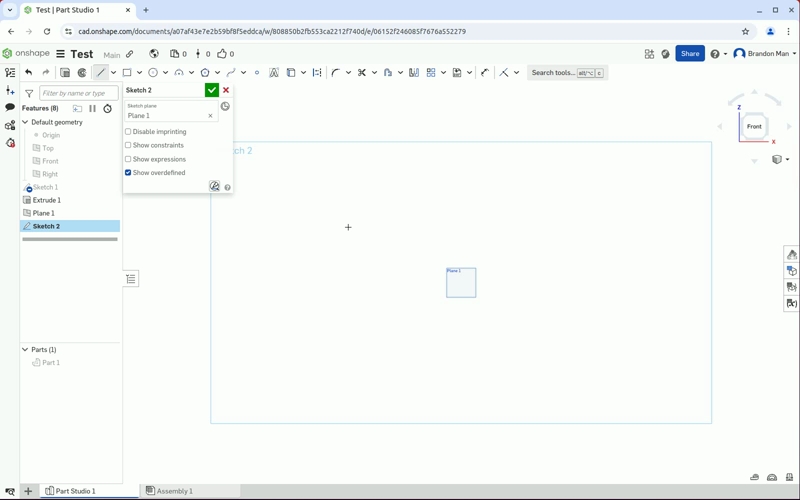
key_up(shift)
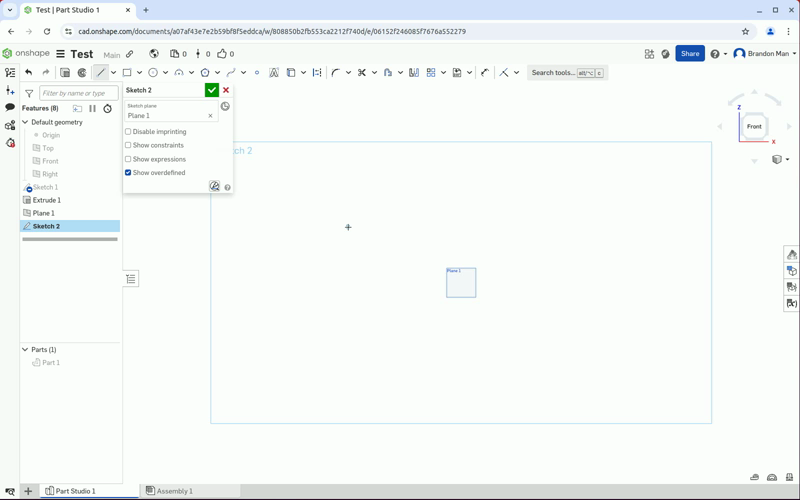
key_down(shift)
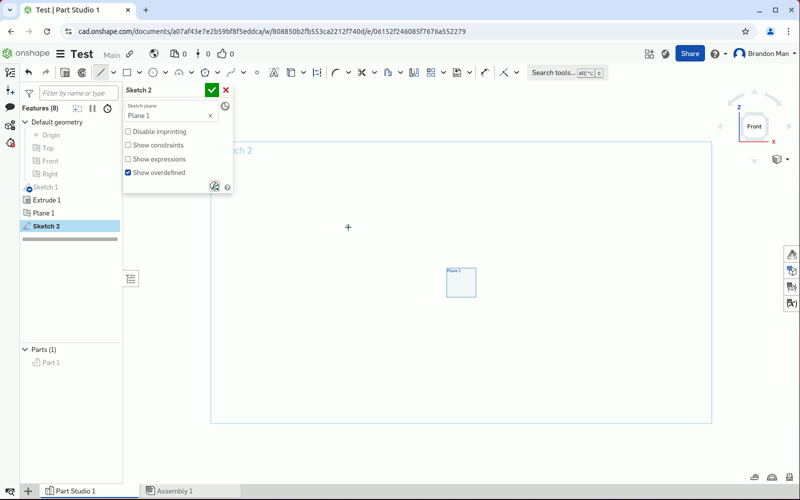
mouse_move(378, 226)
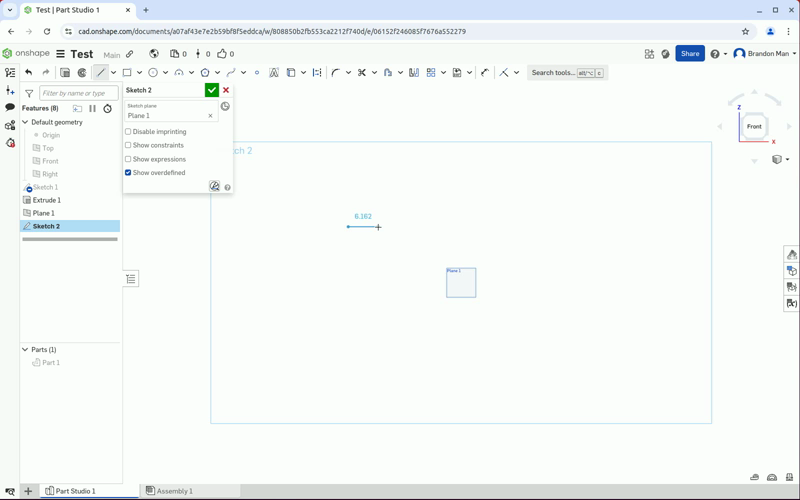
mouse_move(404, 226)
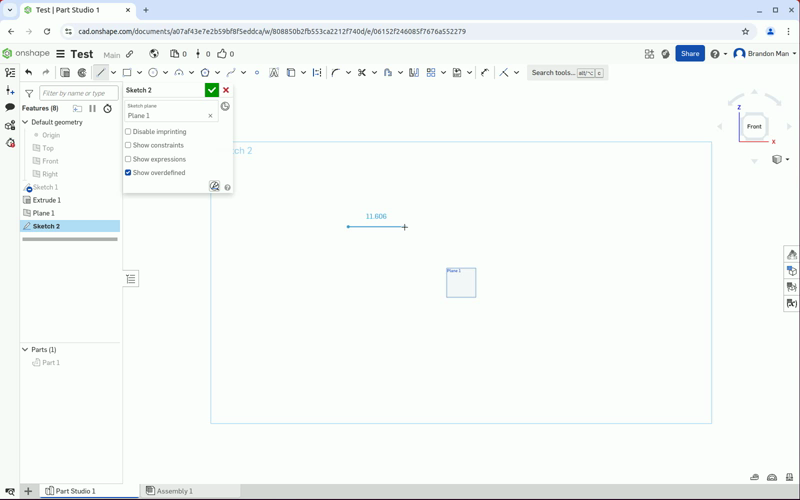
click(404, 226)
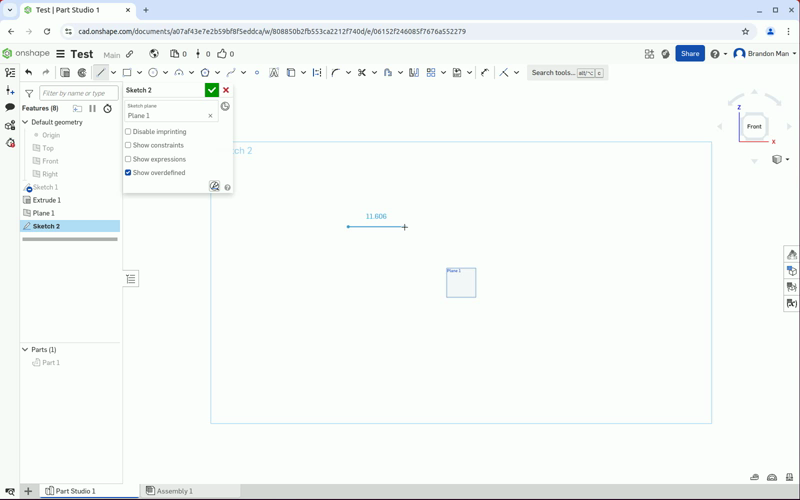
key_up(shift)
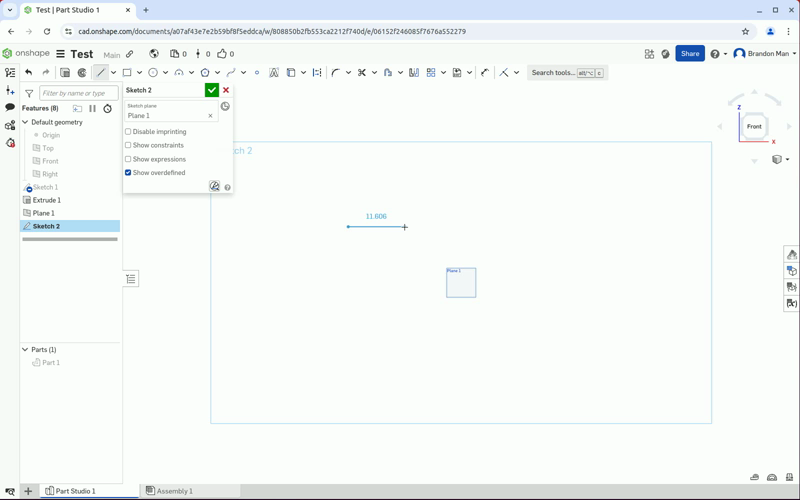
key_down(shift)
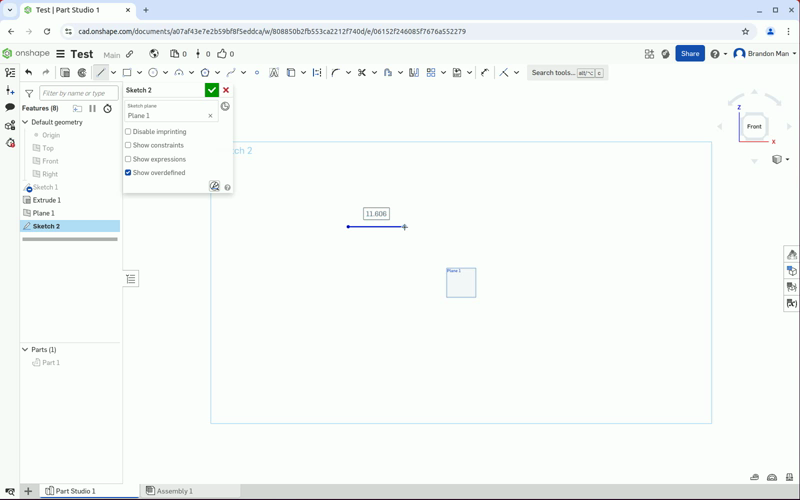
mouse_move(434, 226)
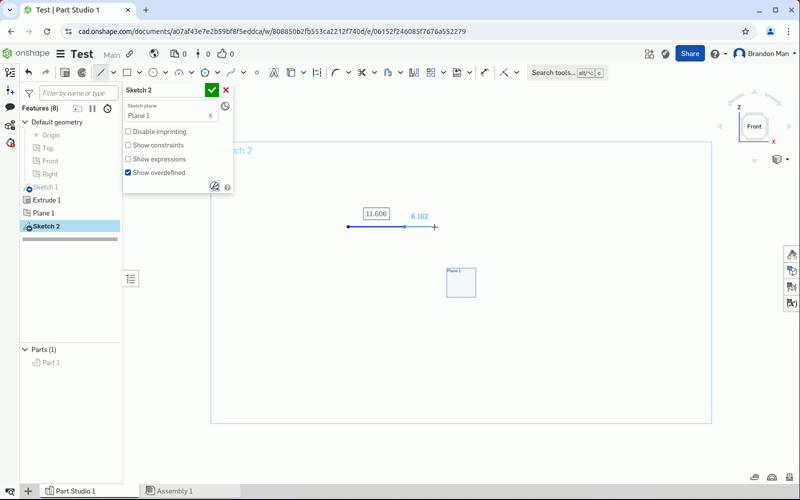
mouse_move(404, 169)
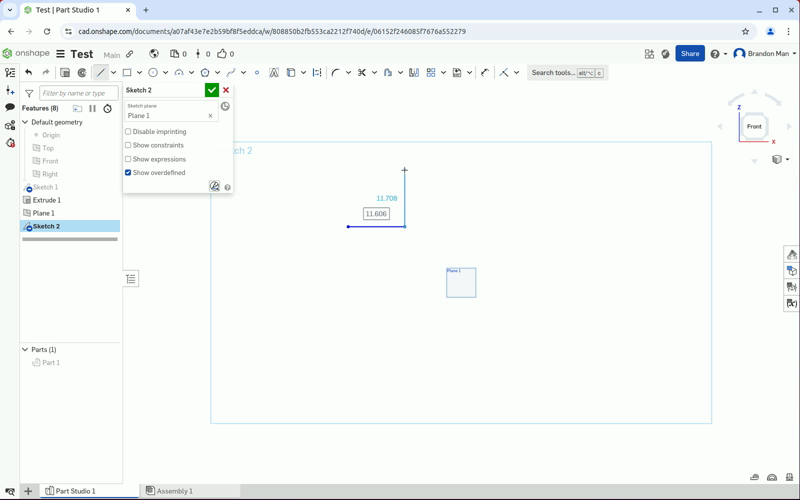
click(404, 169)
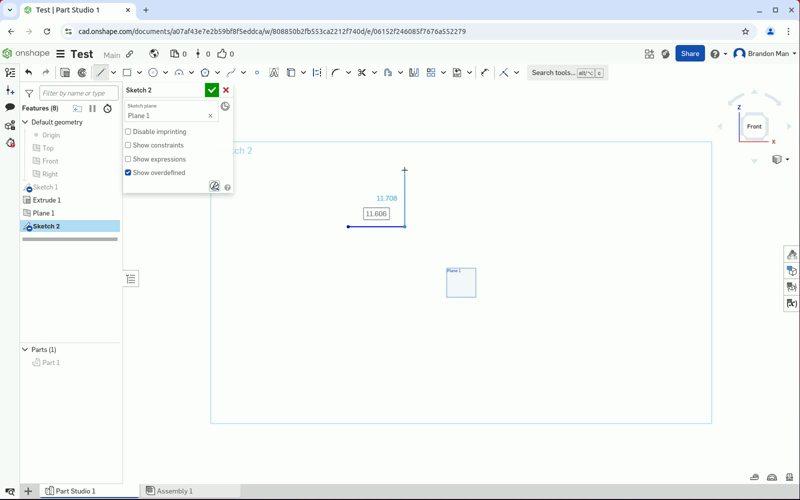
key_up(shift)
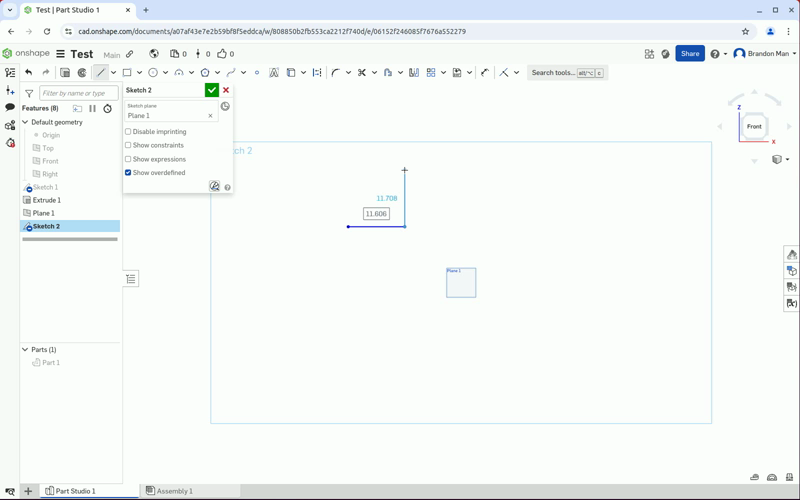
key_down(shift)
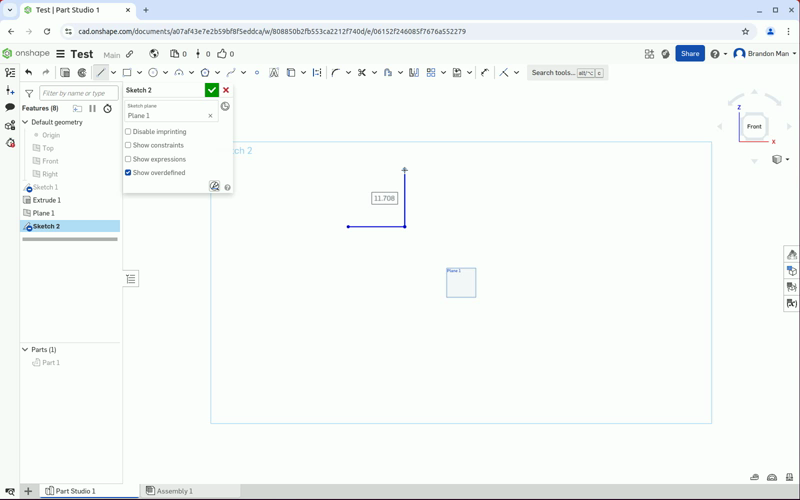
mouse_move(434, 169)
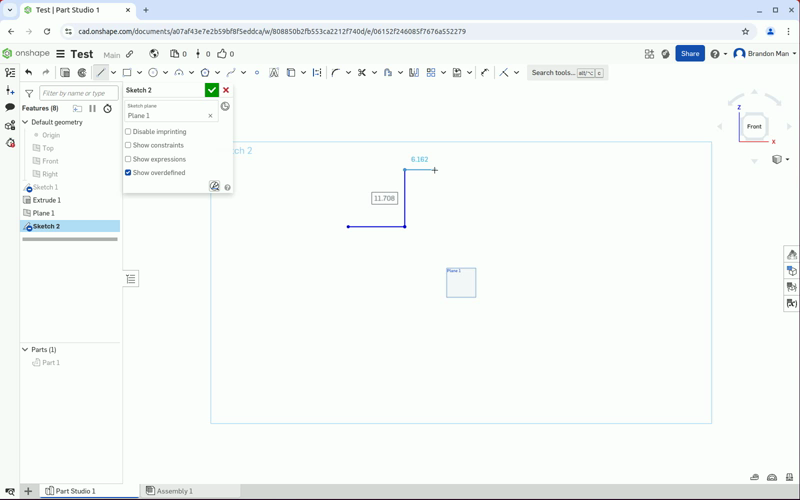
mouse_move(348, 169)
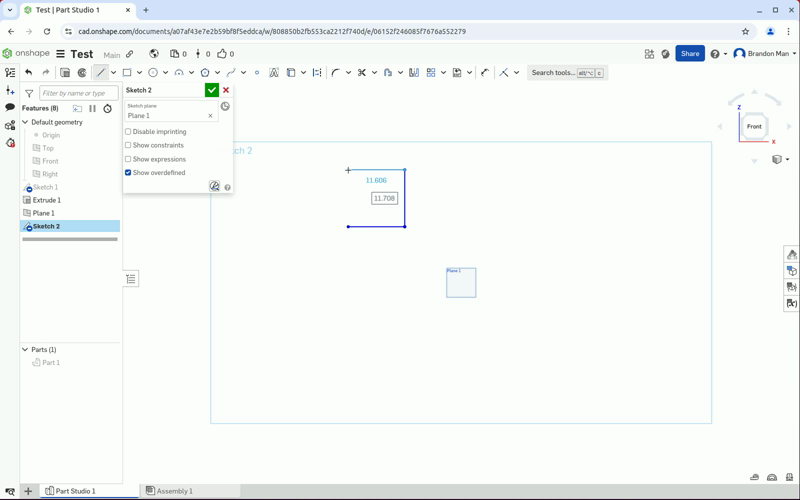
click(348, 169)
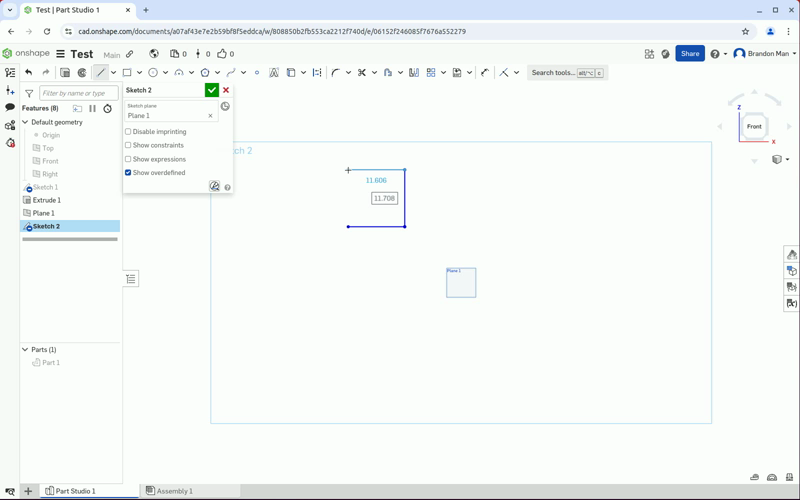
key_up(shift)
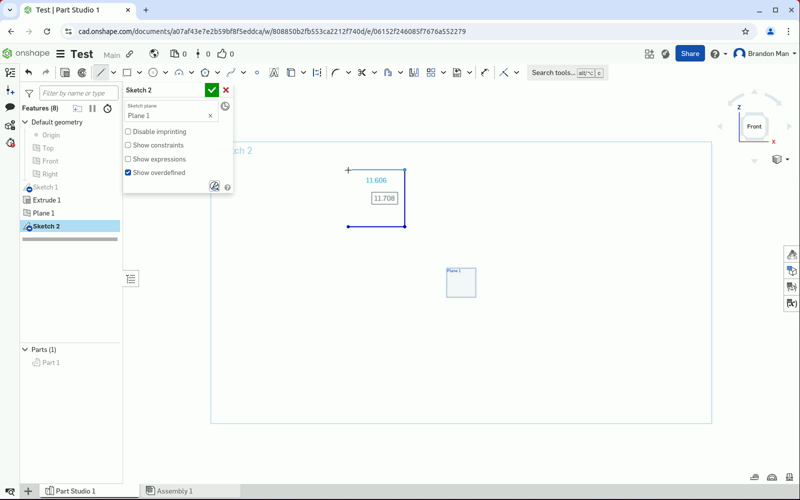
mouse_move(378, 169)
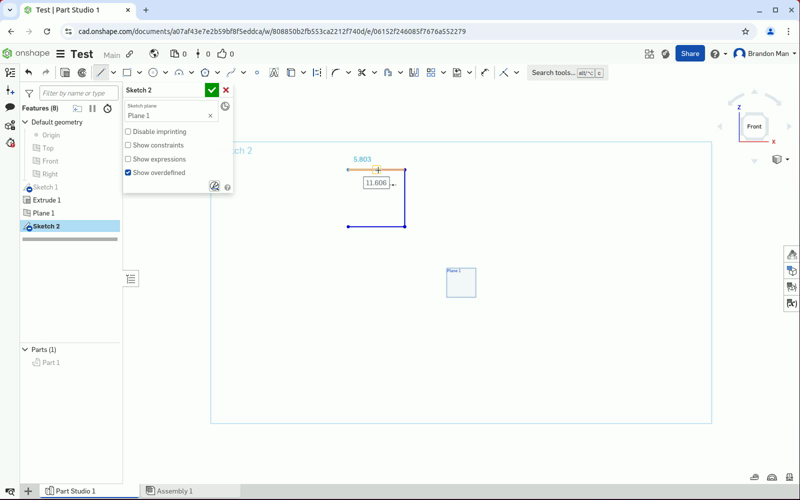
key_down(shift)
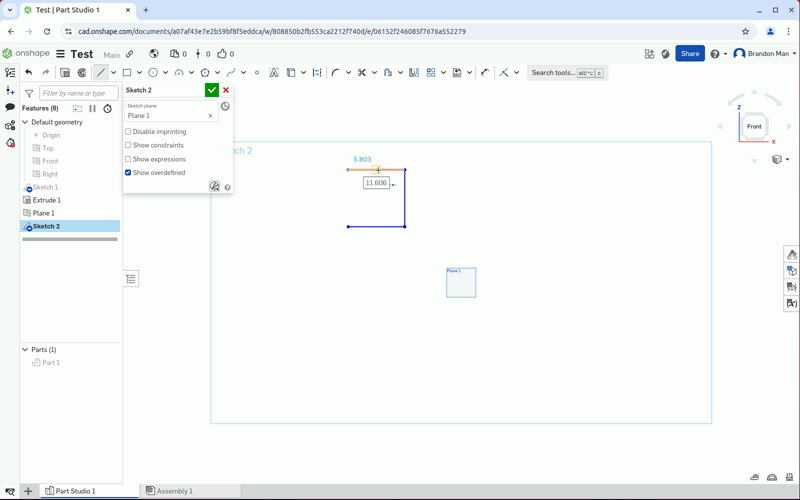
mouse_move(348, 226)
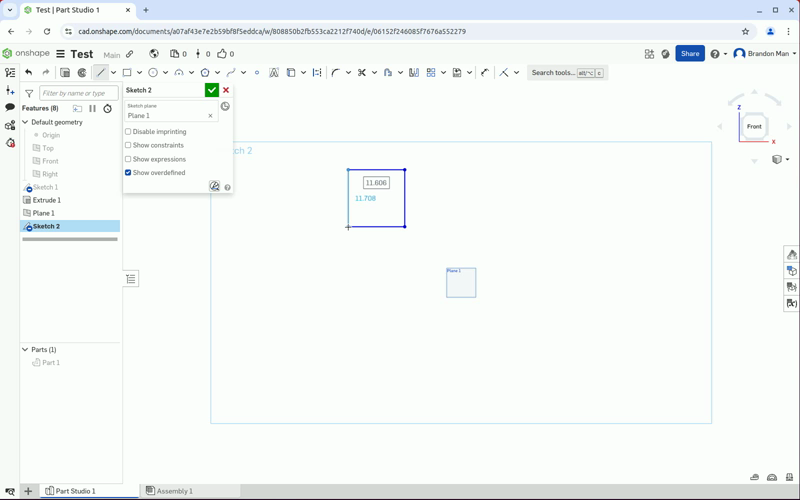
key_up(shift)
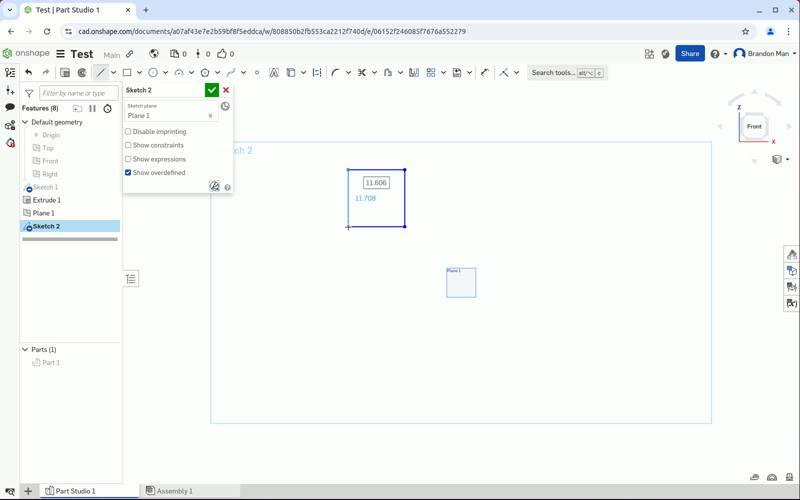
click(348, 226)
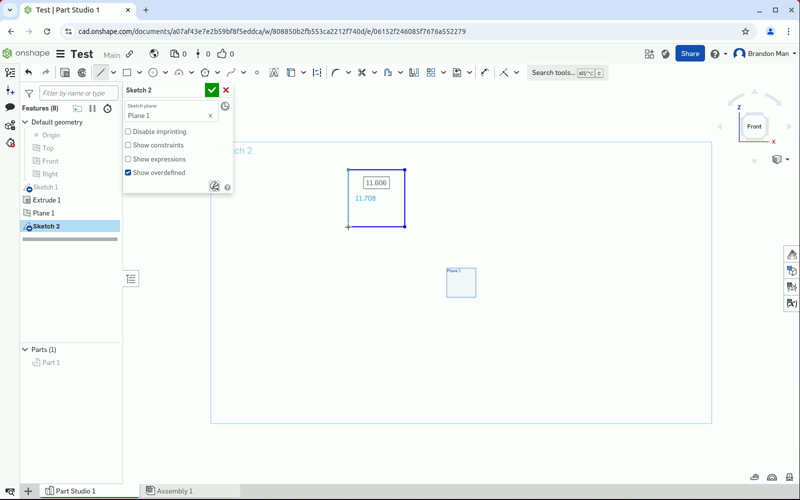
key(esc)
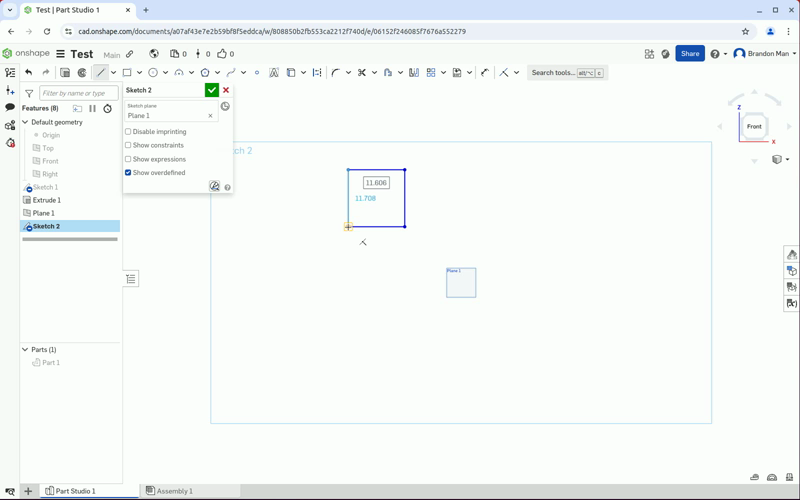
mouse_move(375, 211)
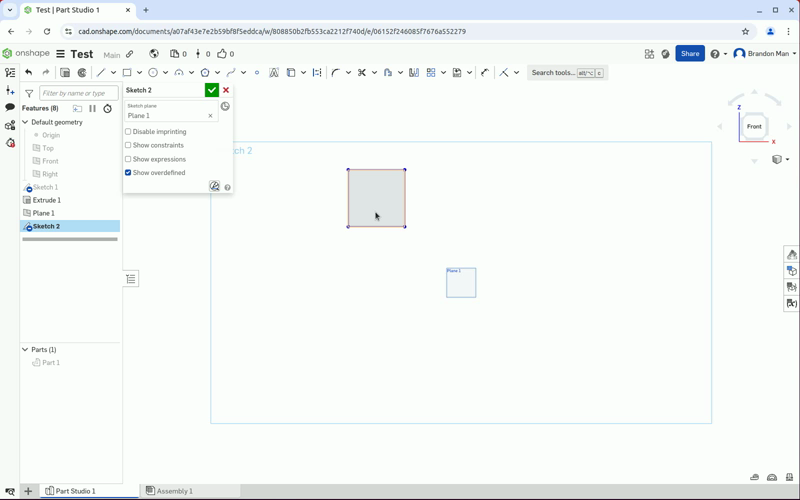
click(375, 211)
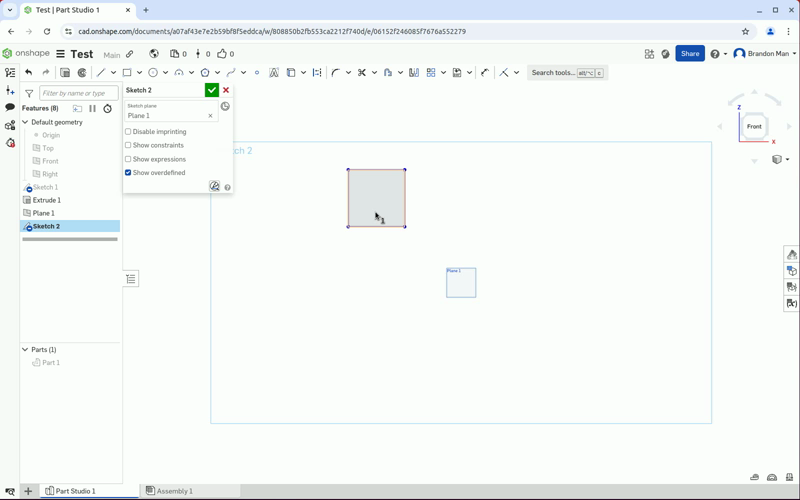
mouse_move(73, 352)
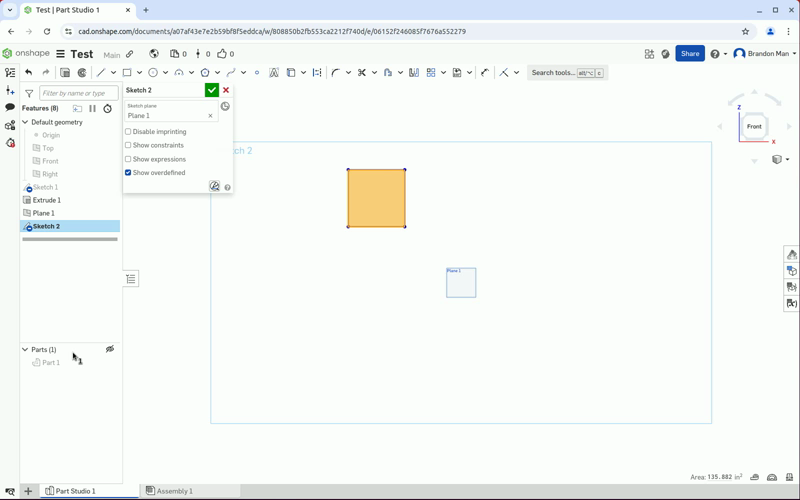
key(shift+y)
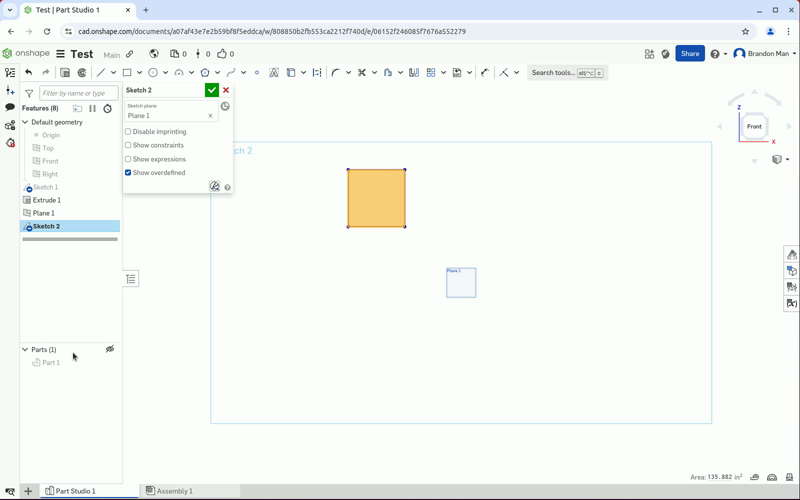
key(shift+e)
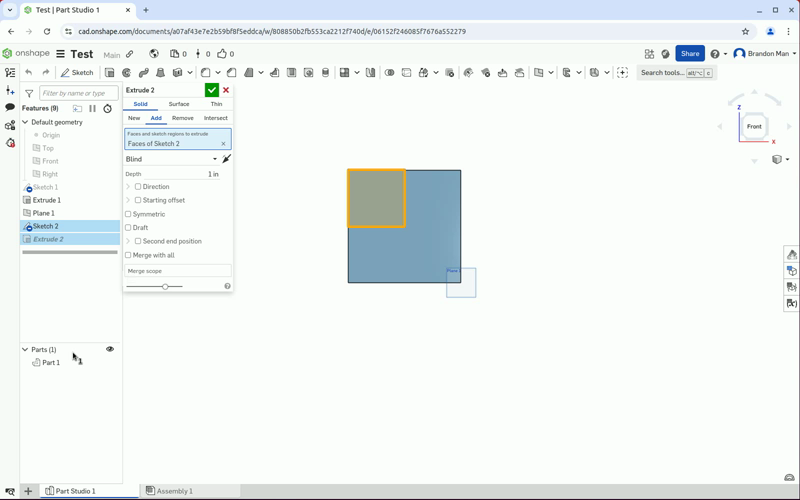
mouse_move(143, 106)
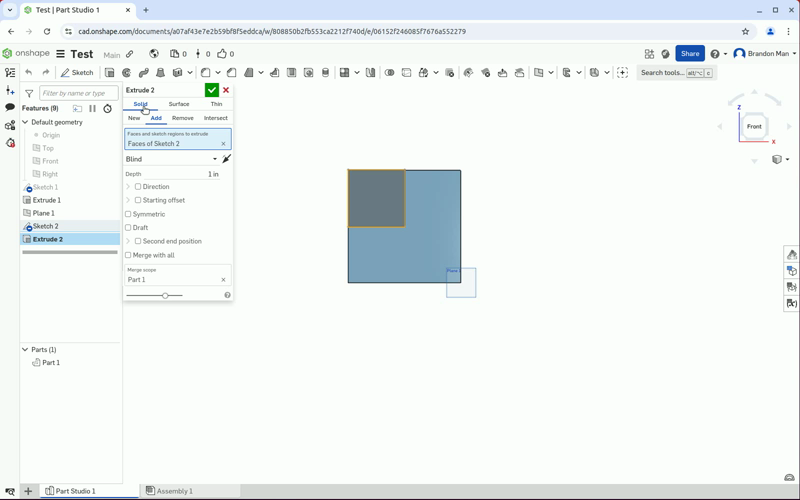
click(143, 106)
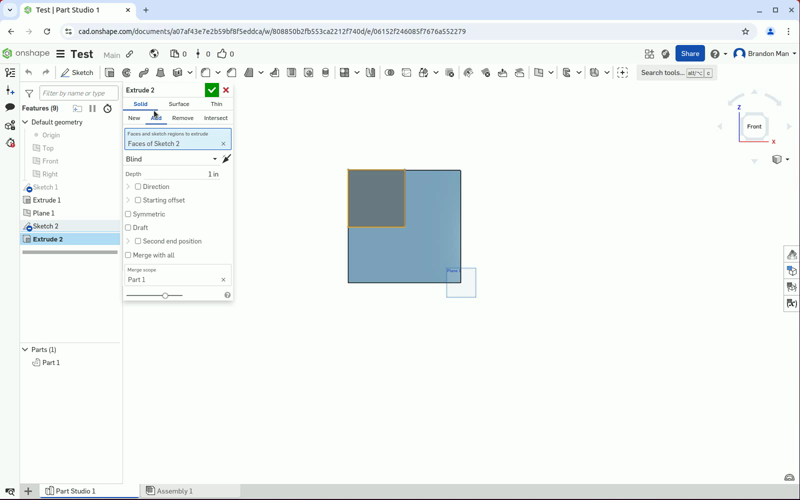
mouse_move(186, 120)
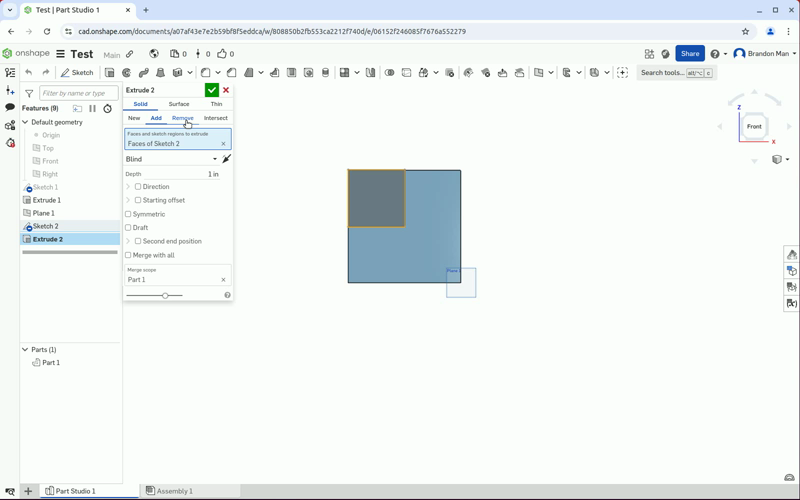
click(186, 120)
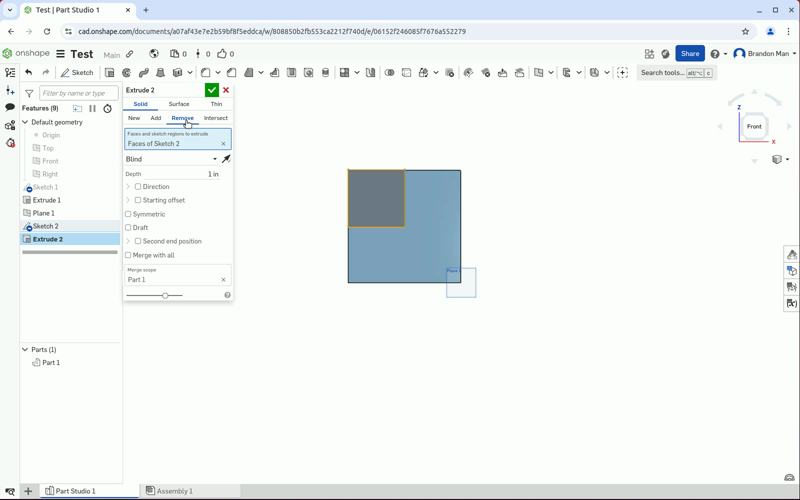
key(tab, 4)
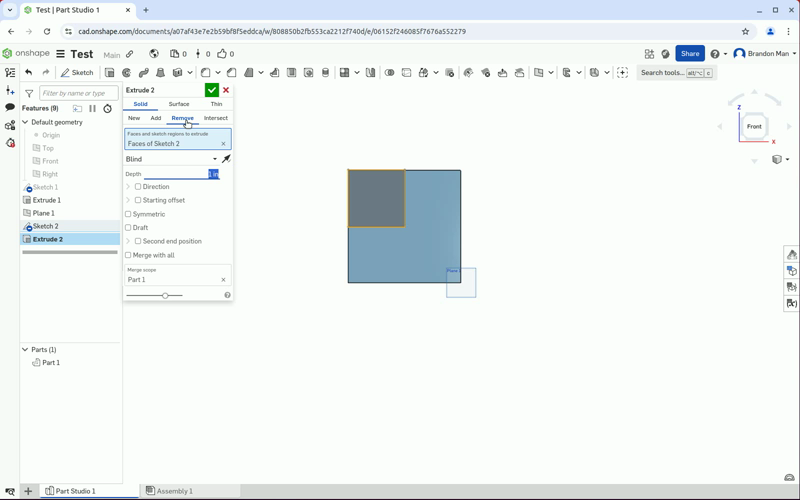
text(11.554)
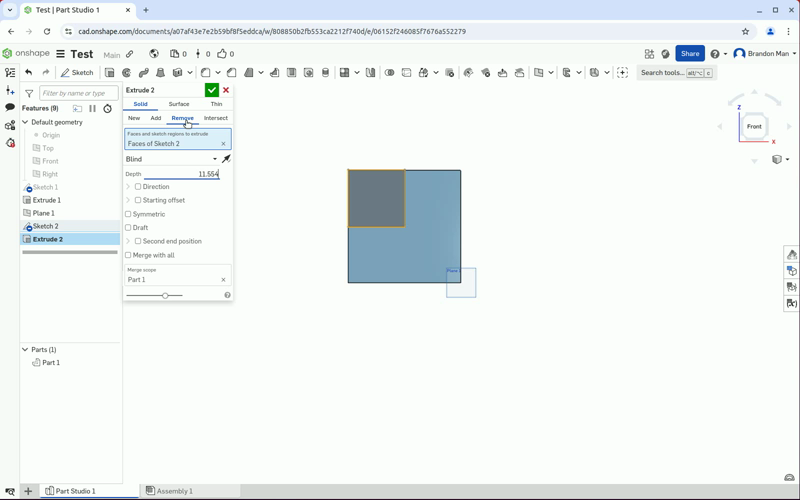
key(tab, 6)
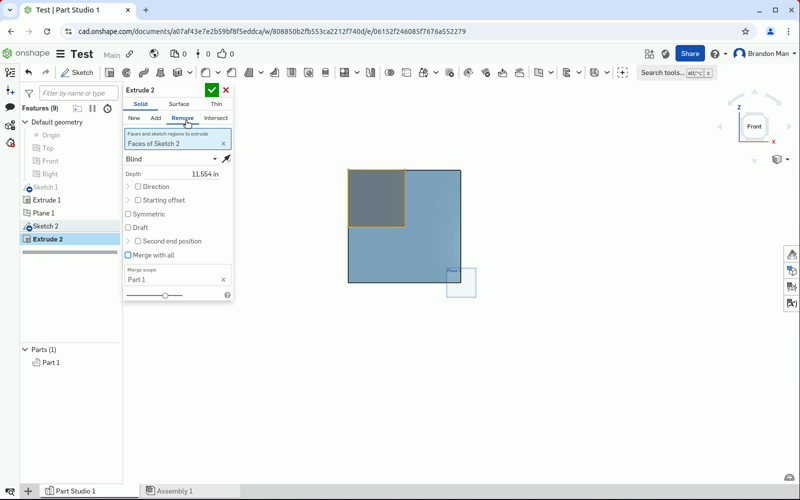
key(space)
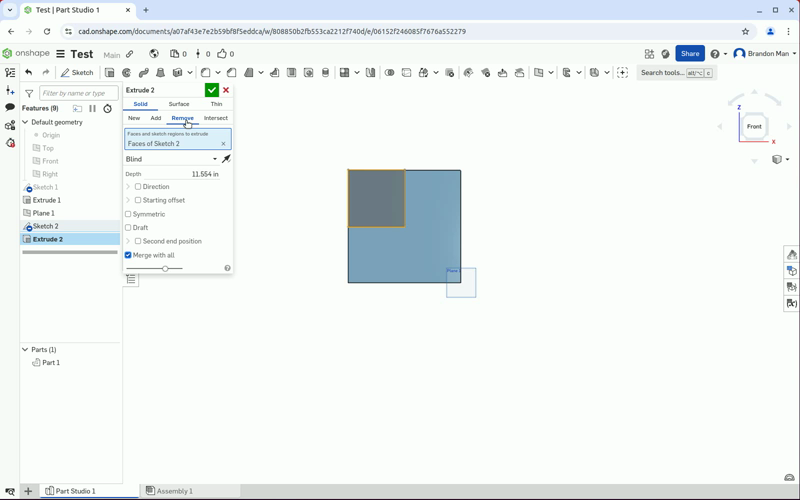
key(enter)
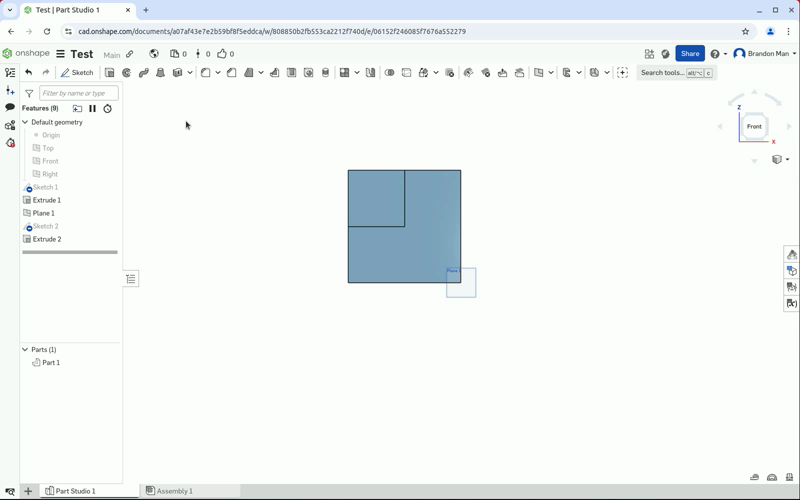
key(shift+h)
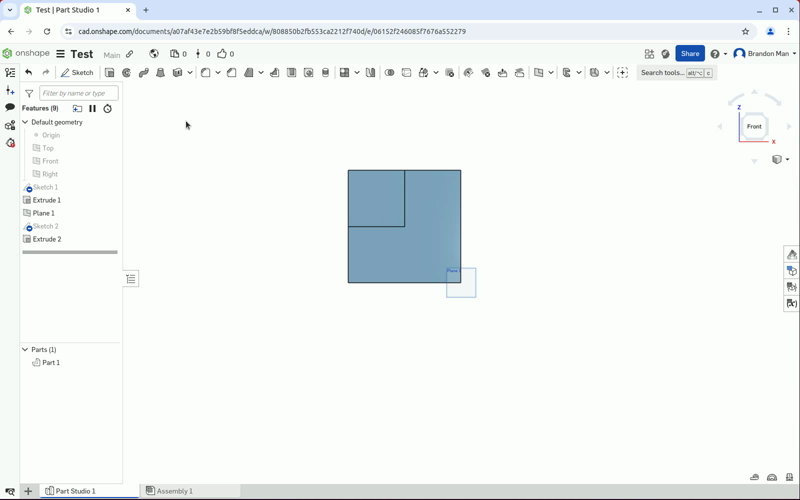
key(shift+h)
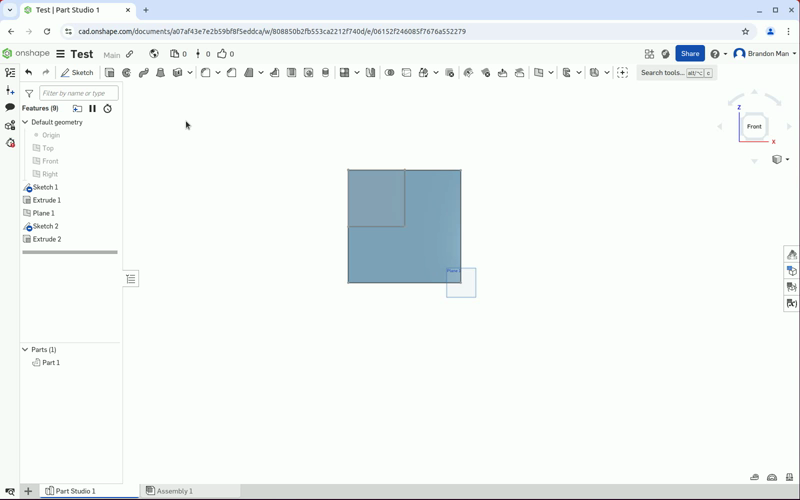
key(shift+7)
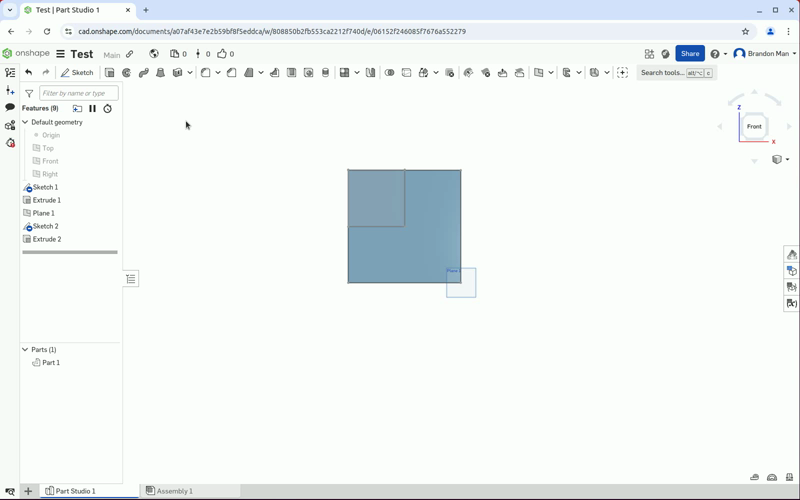
key(left, 2)
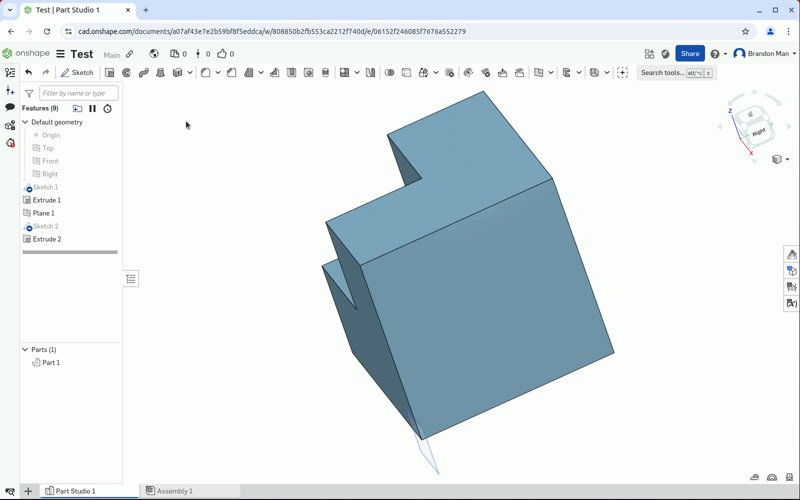
key(down, 2)
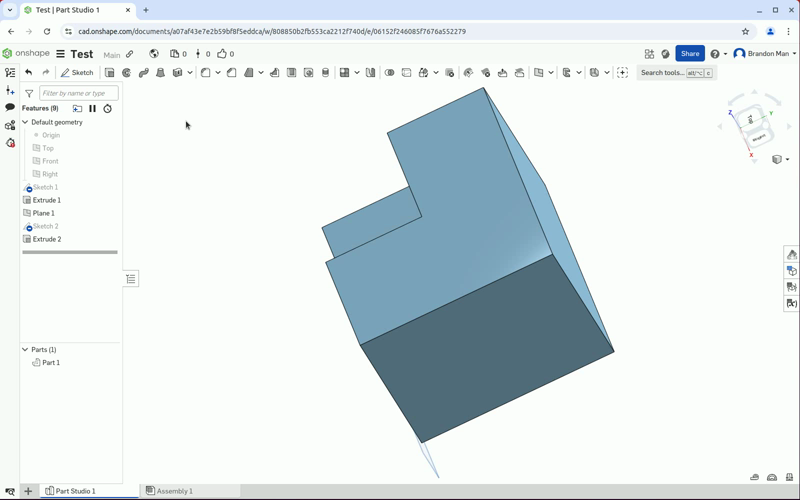
key(up, 2)
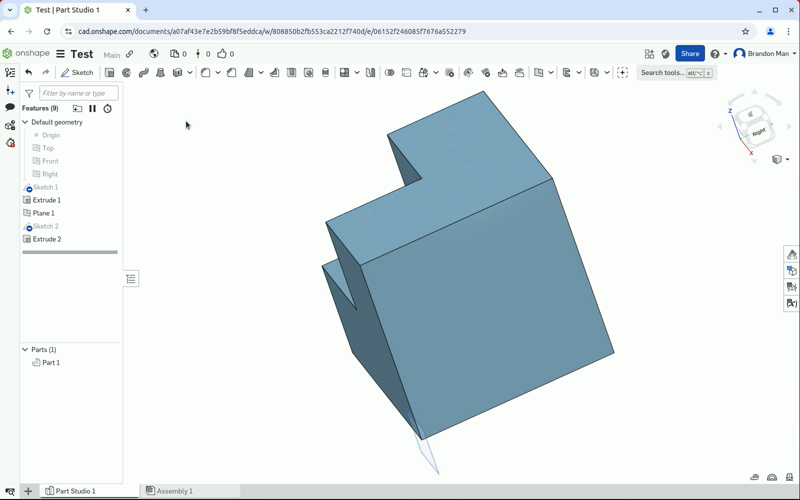
key(right, 2)
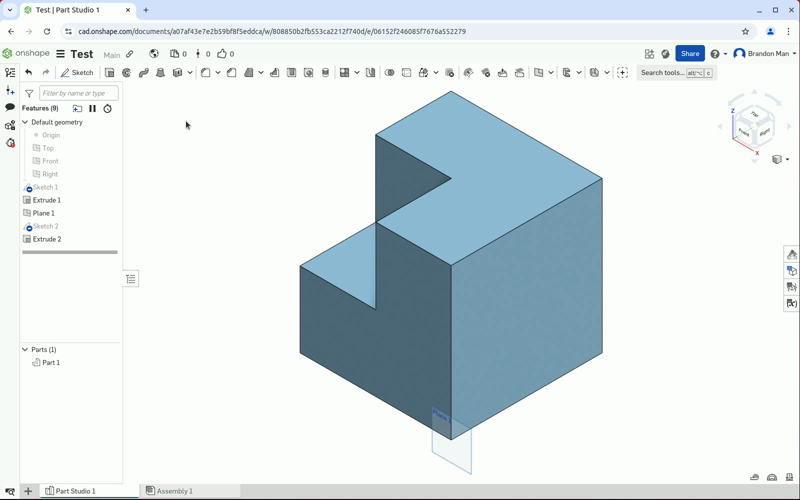
mouse_move(73, 189)
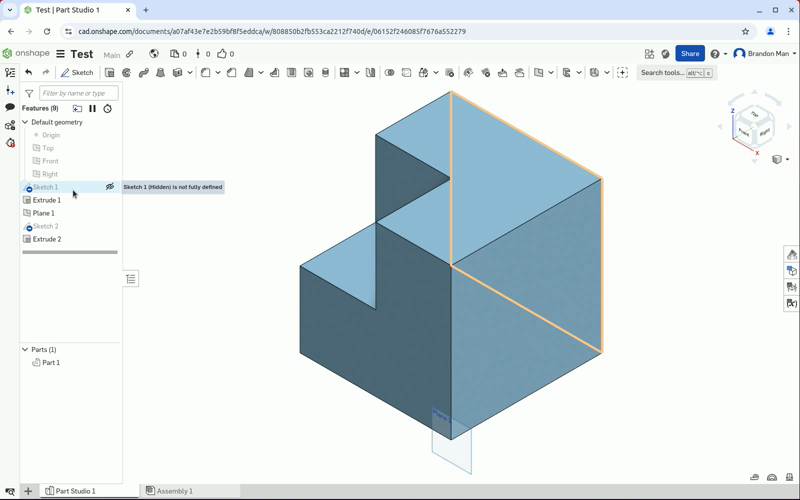
click(73, 189)